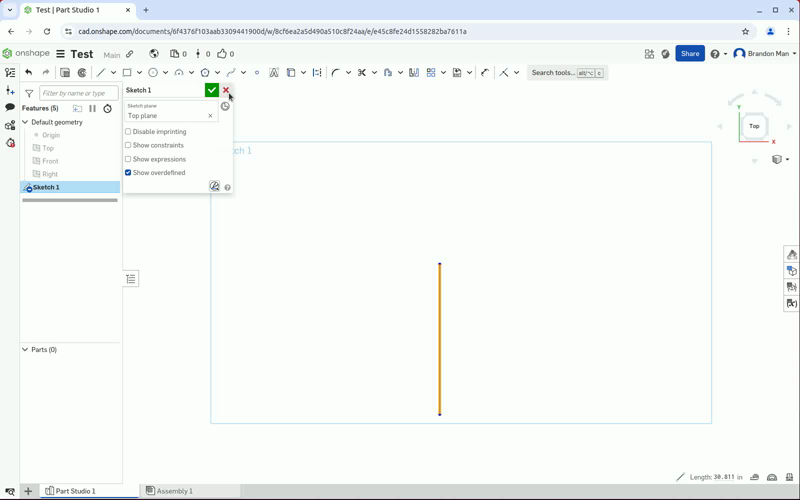
key(shift+h)
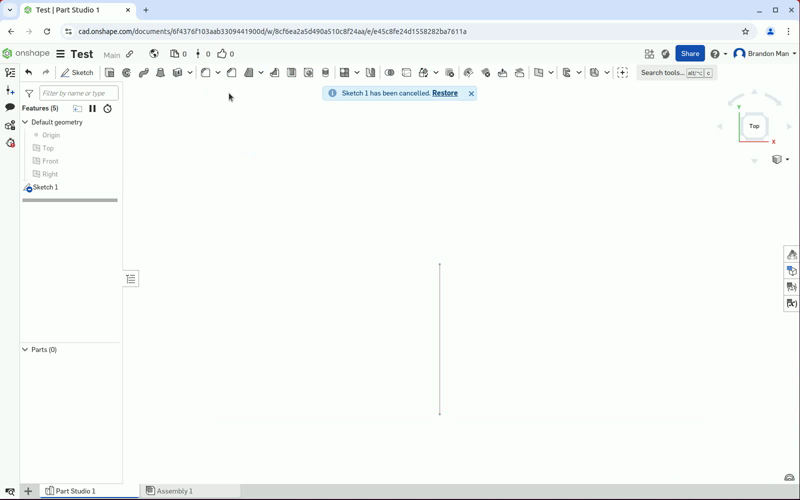
key(shift+s)
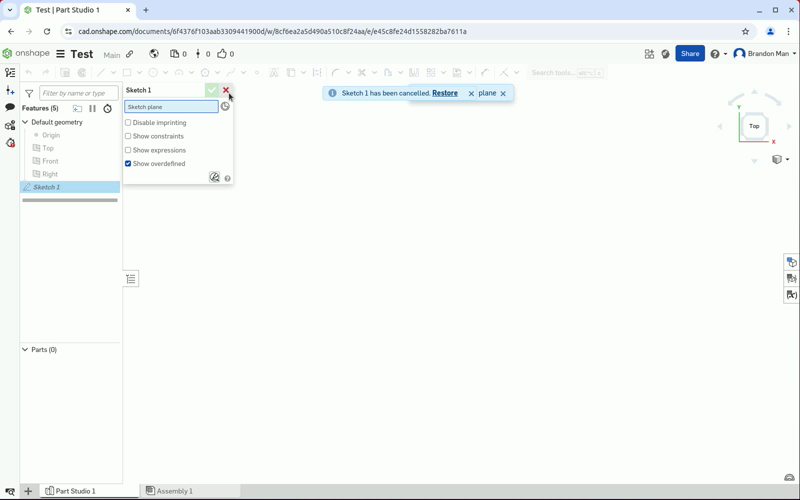
mouse_move(73, 150)
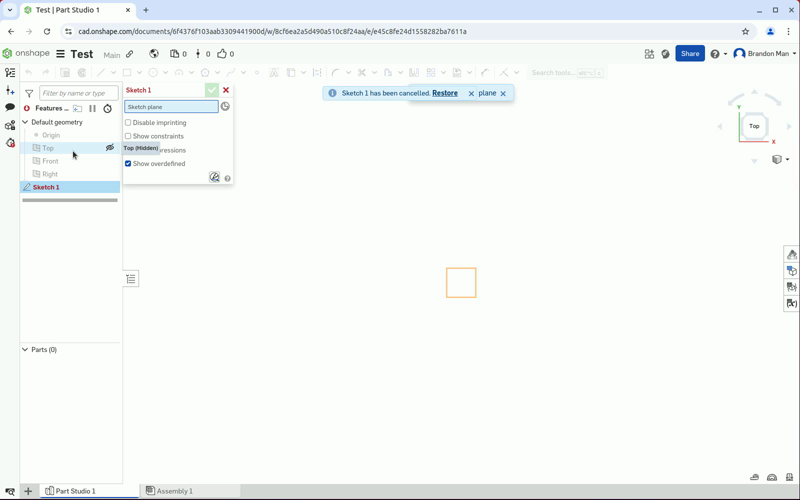
click(73, 150)
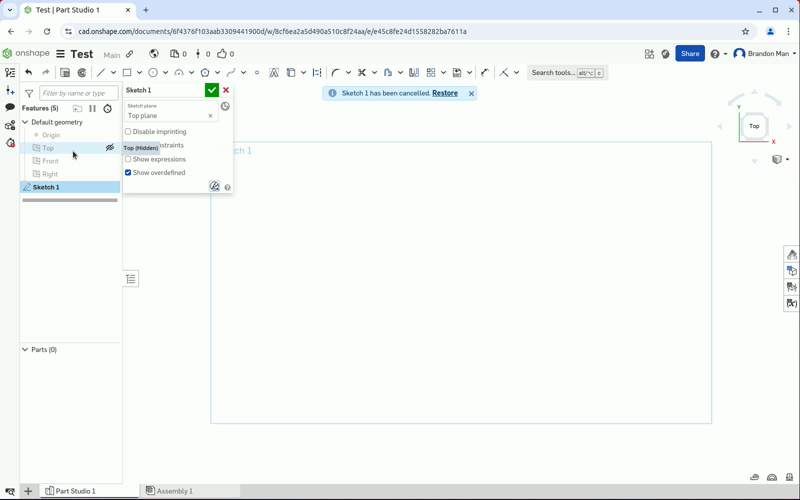
mouse_move(73, 352)
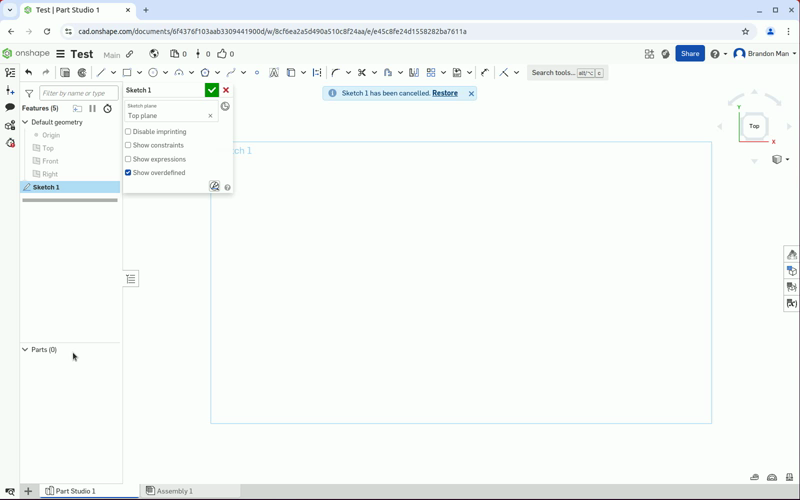
key(y)
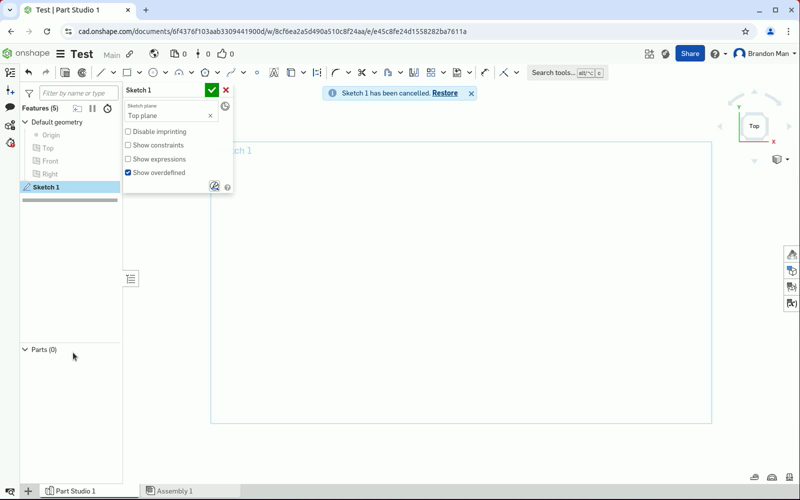
key(l)
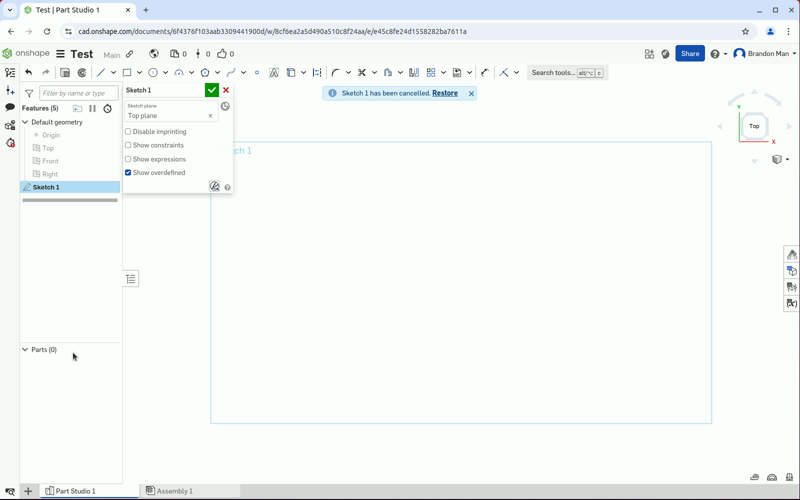
key_down(shift)
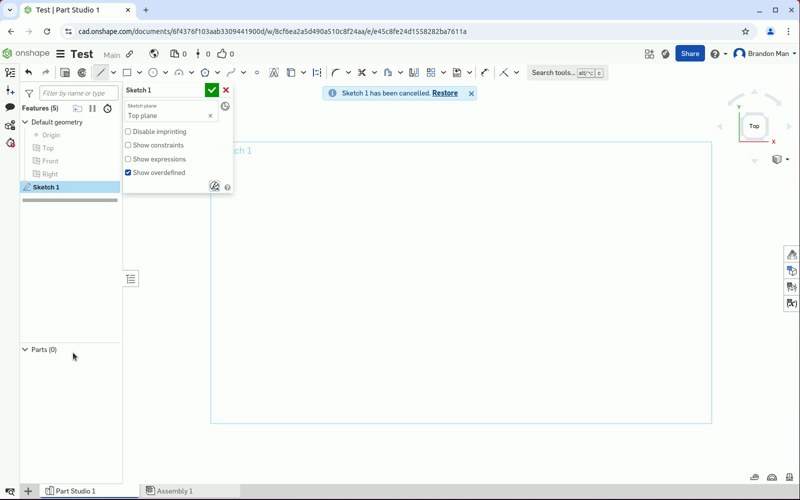
mouse_move(370, 391)
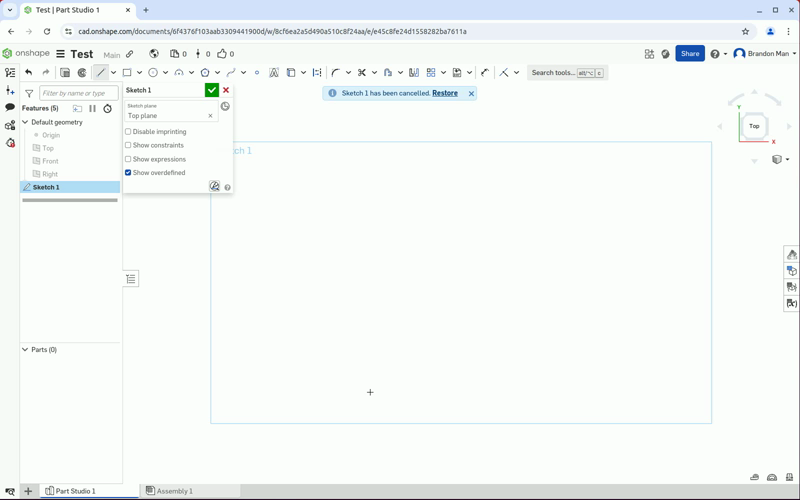
click(370, 391)
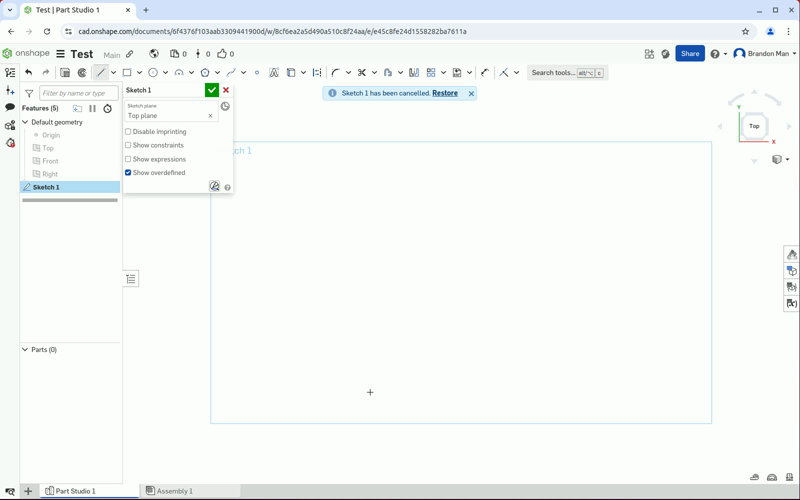
key_up(shift)
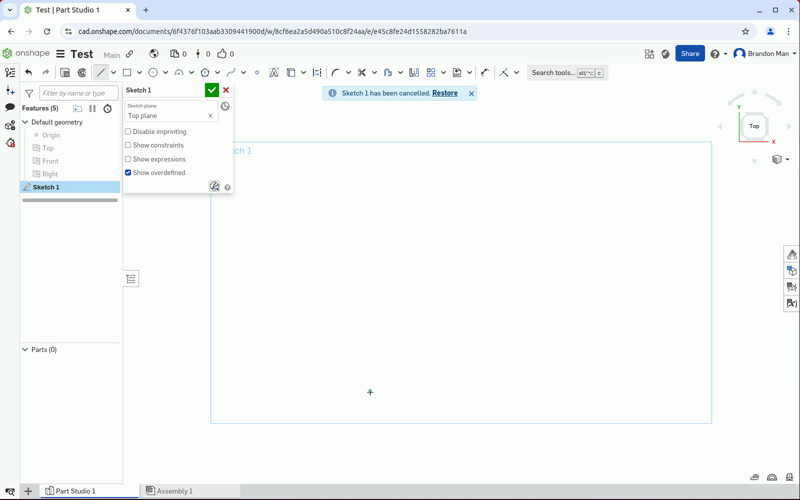
key_down(shift)
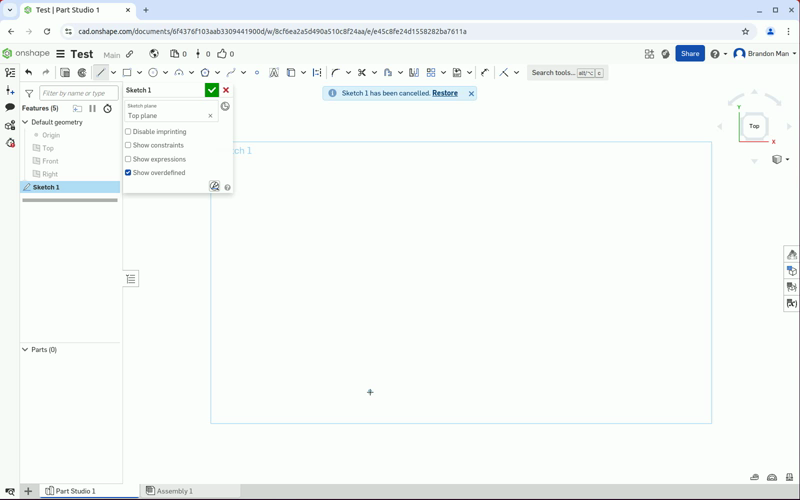
mouse_move(400, 391)
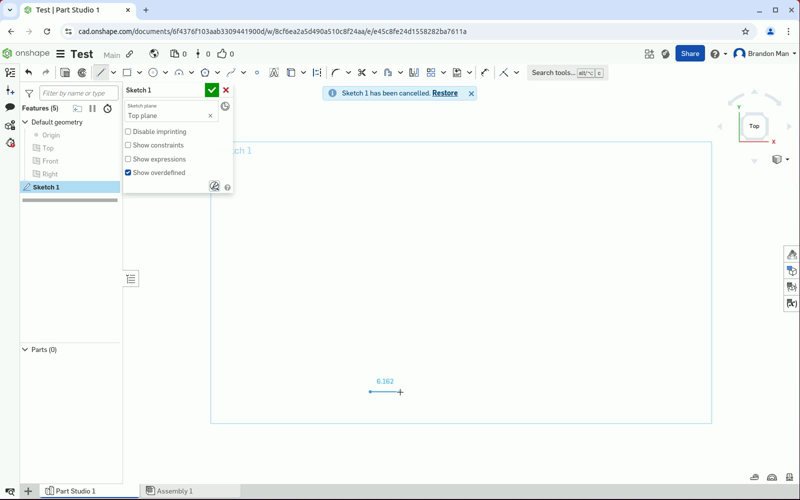
mouse_move(374, 391)
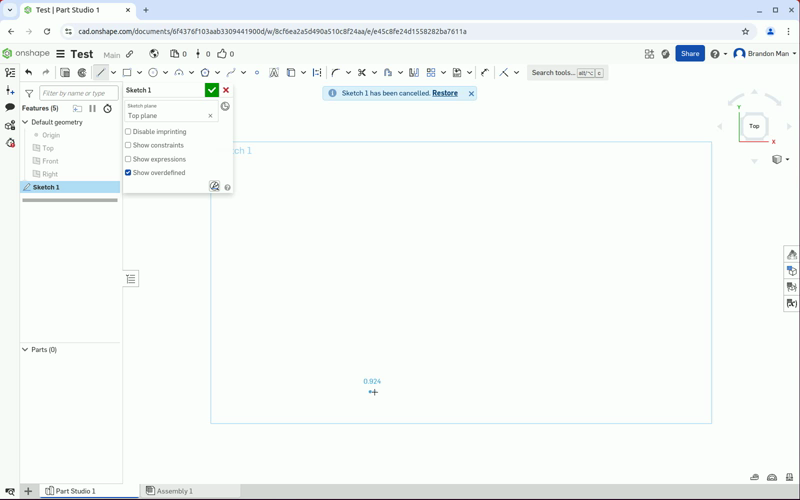
scroll(6)
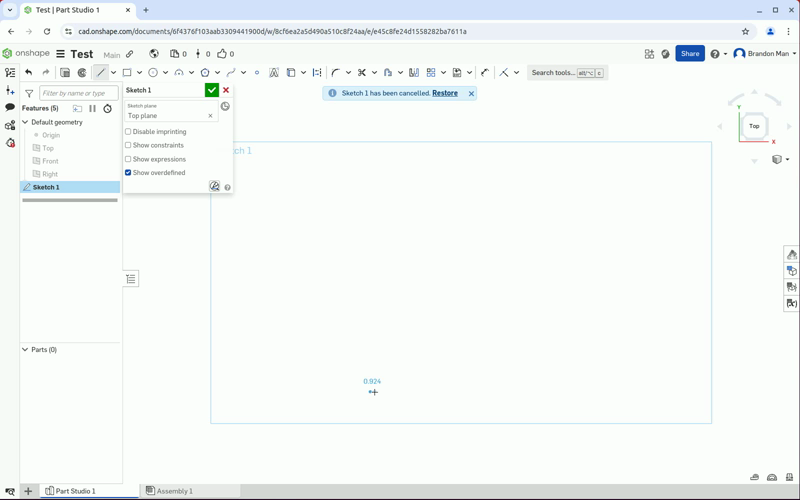
scroll(6)
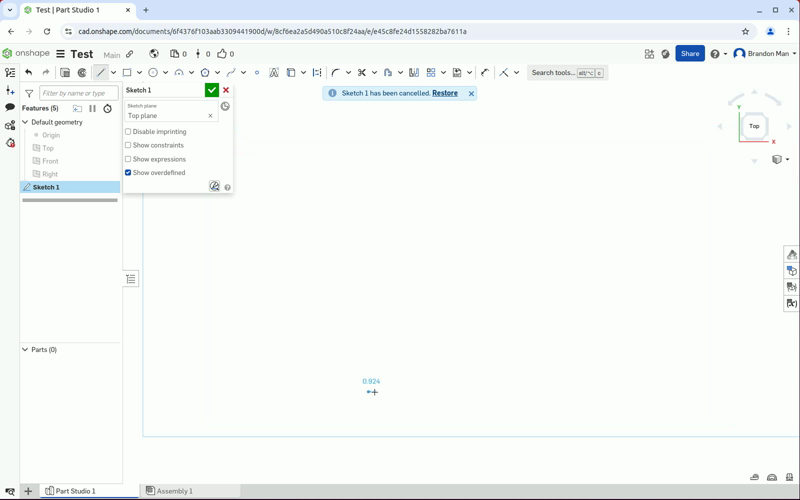
scroll(6)
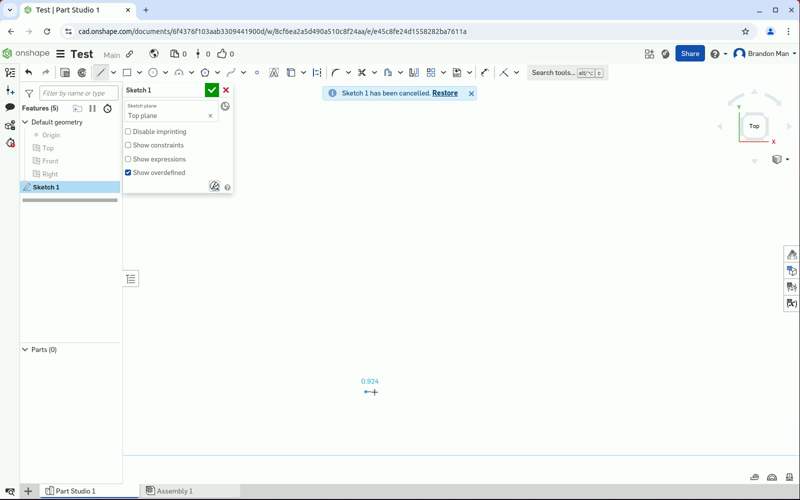
scroll(6)
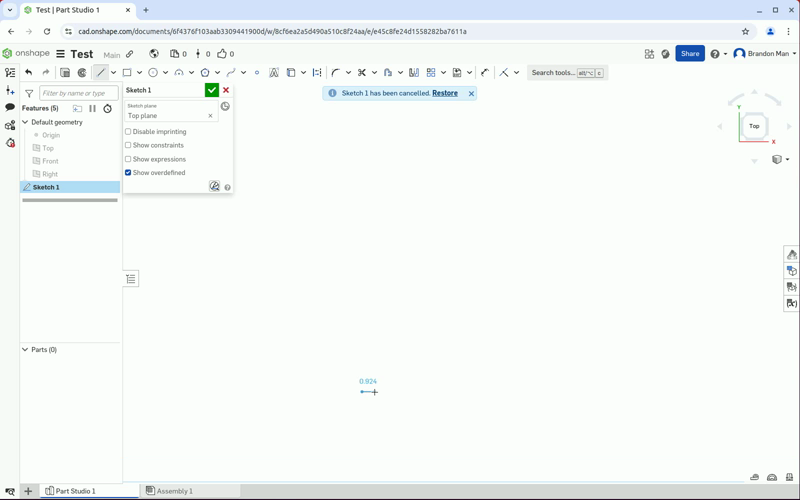
scroll(6)
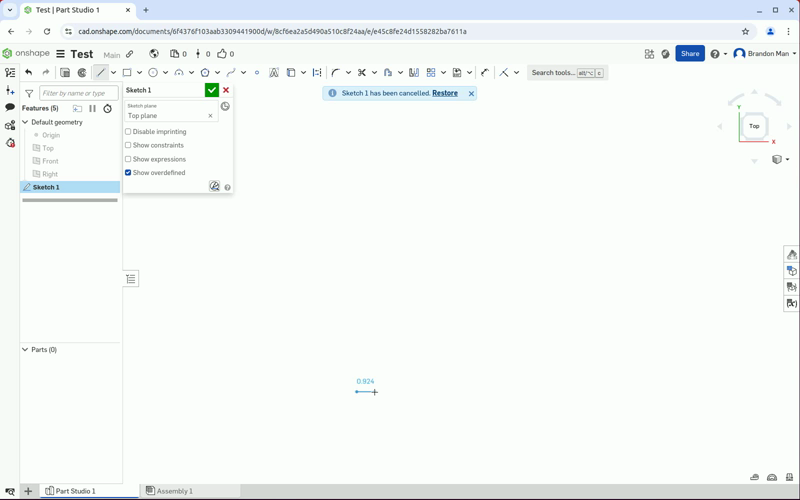
scroll(6)
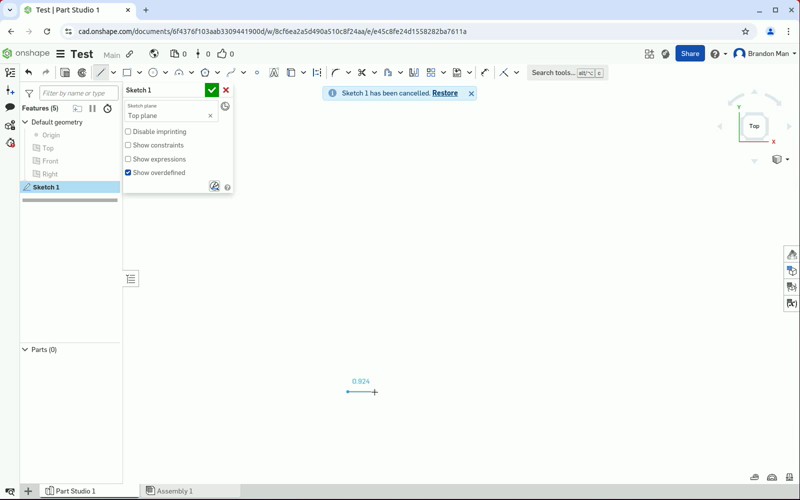
scroll(6)
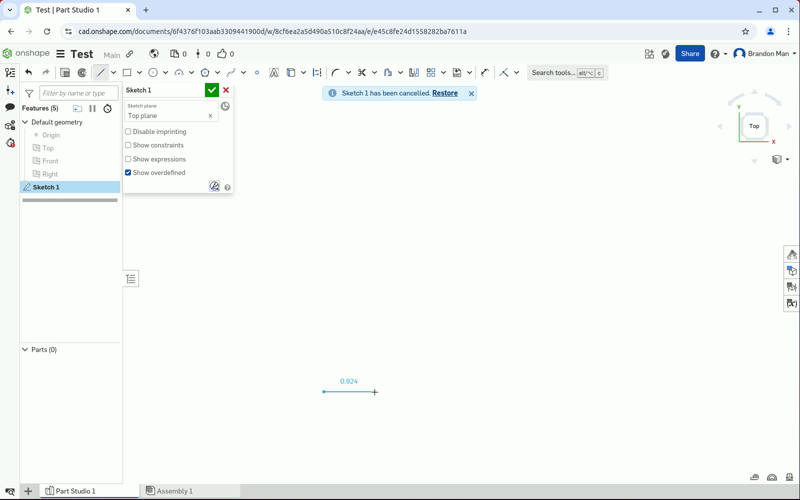
click(374, 391)
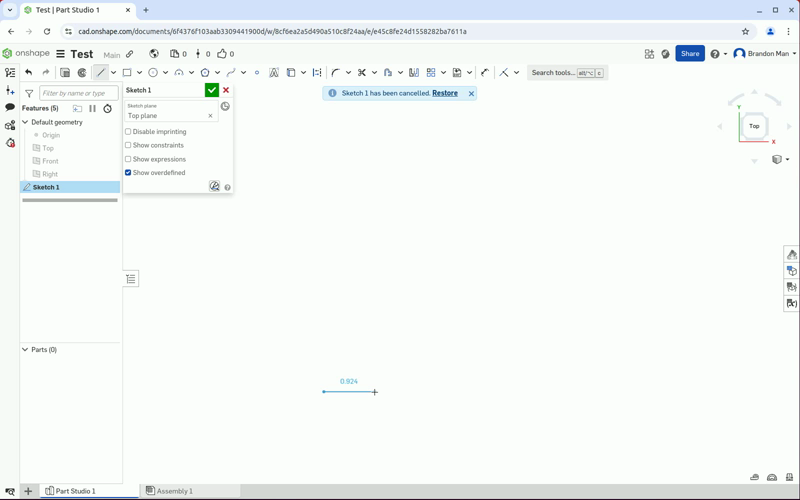
scroll(-6)
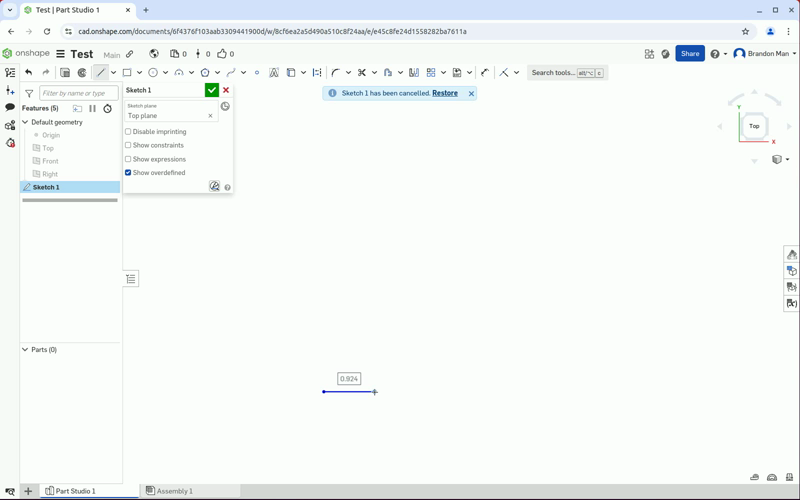
scroll(-6)
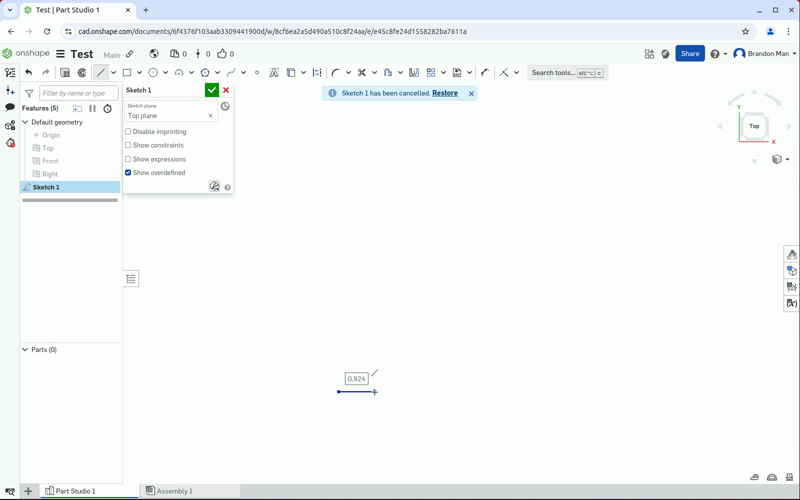
scroll(-6)
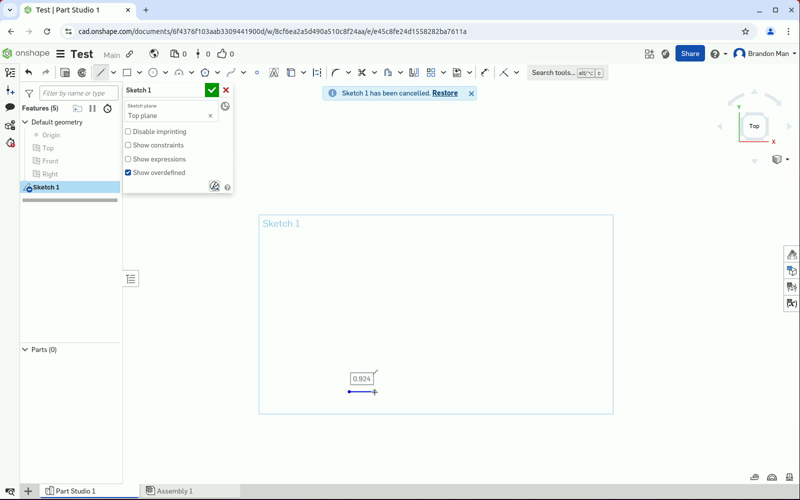
scroll(-6)
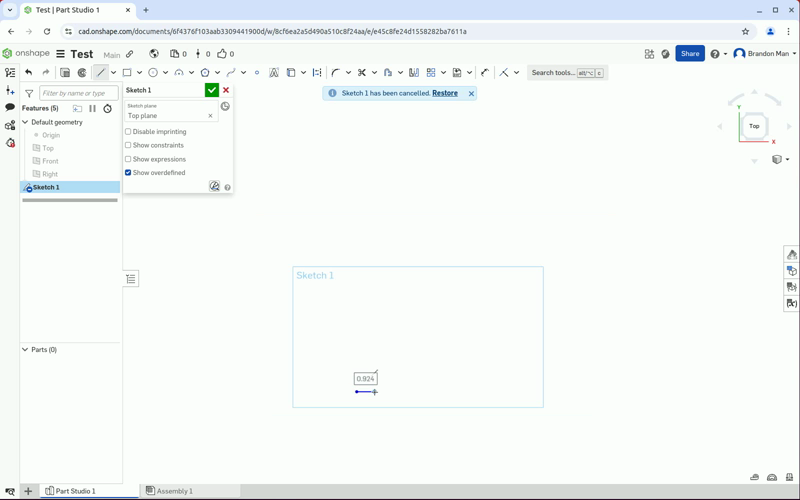
scroll(-6)
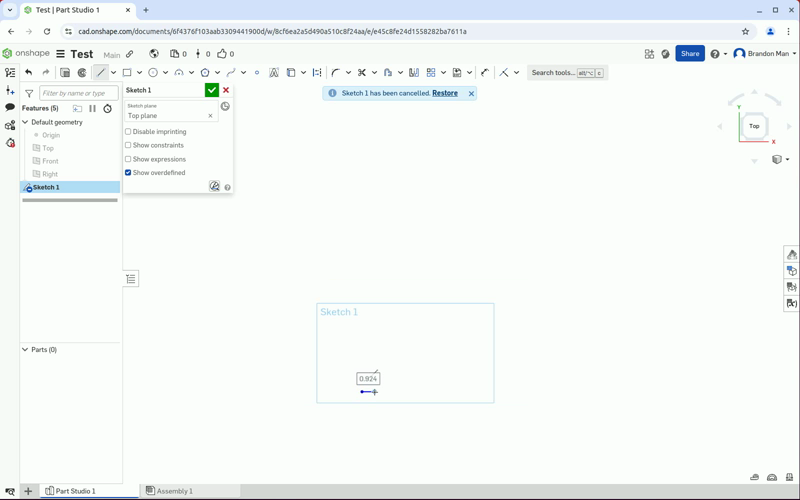
scroll(-6)
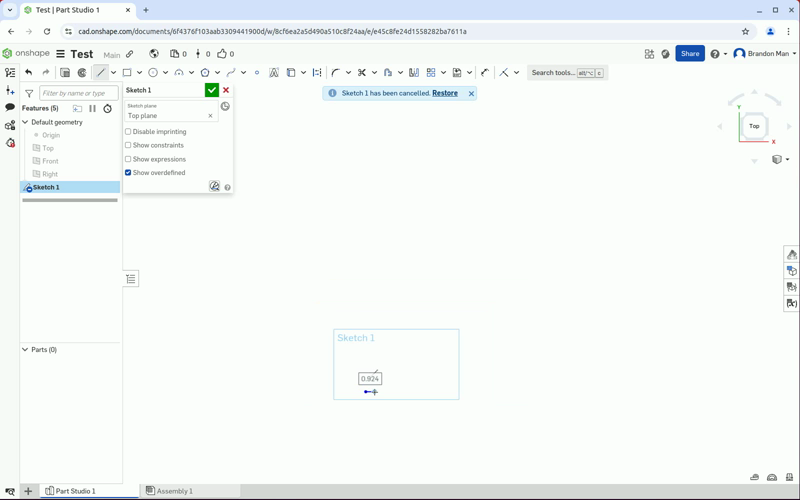
scroll(-6)
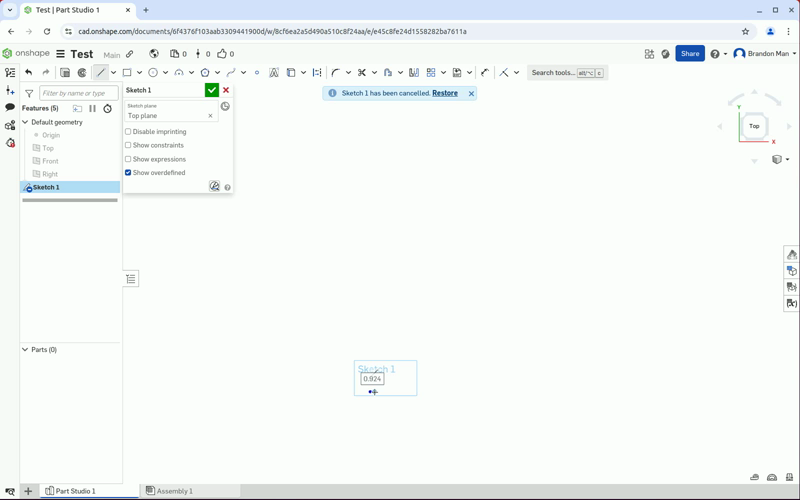
key_up(shift)
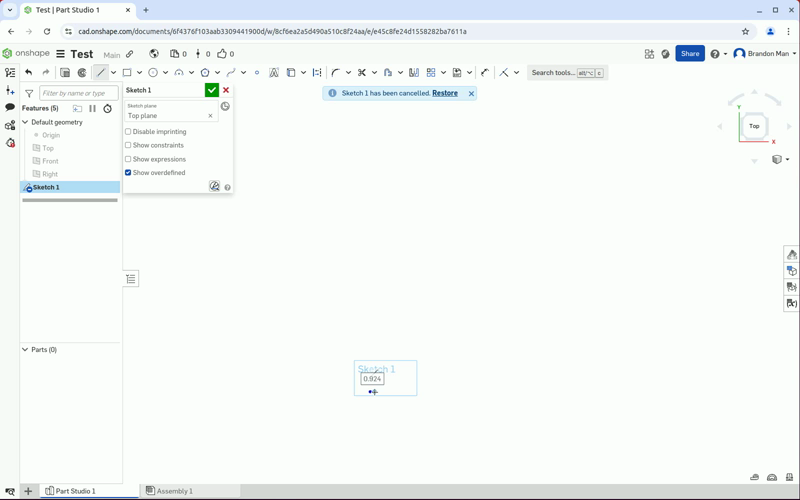
key_down(shift)
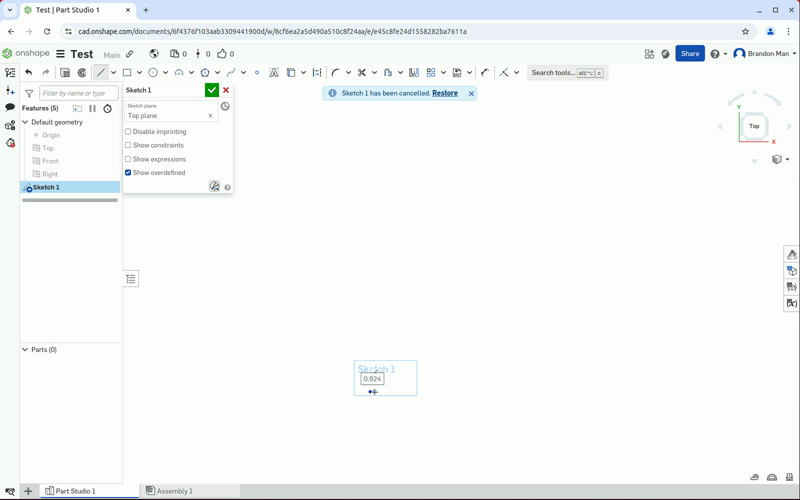
mouse_move(374, 171)
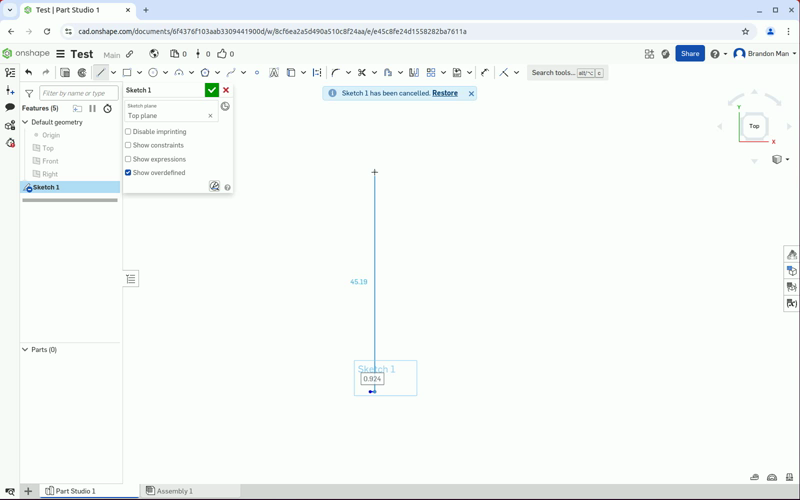
click(374, 171)
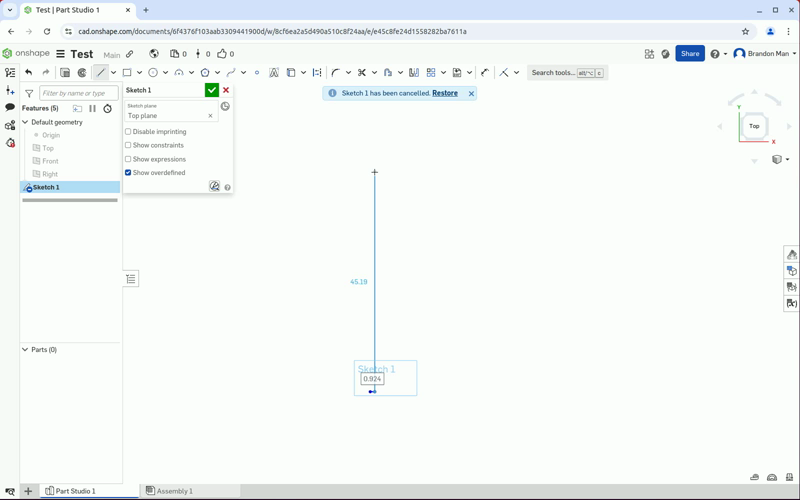
key_up(shift)
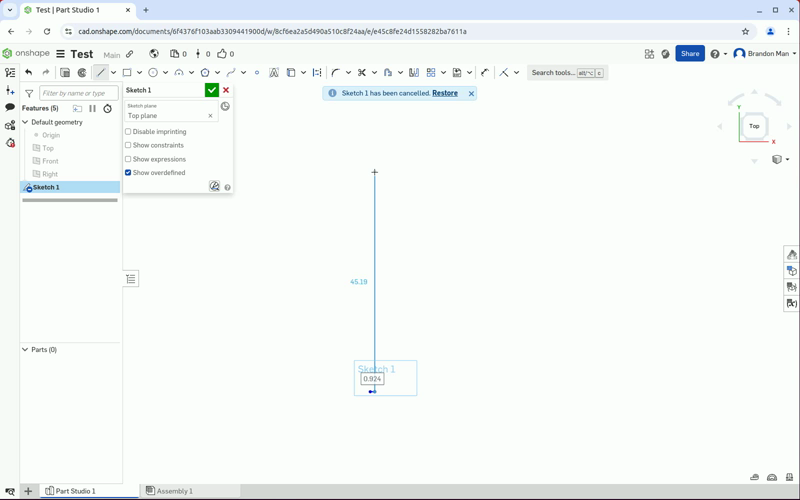
key_down(shift)
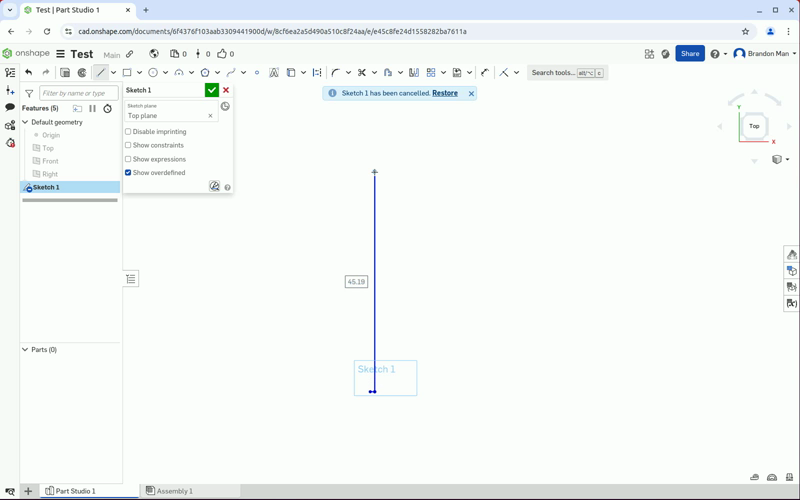
mouse_move(546, 171)
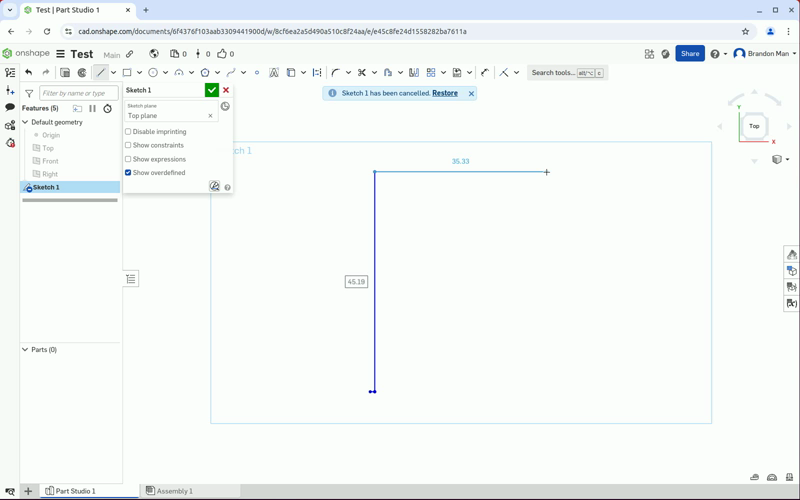
click(546, 171)
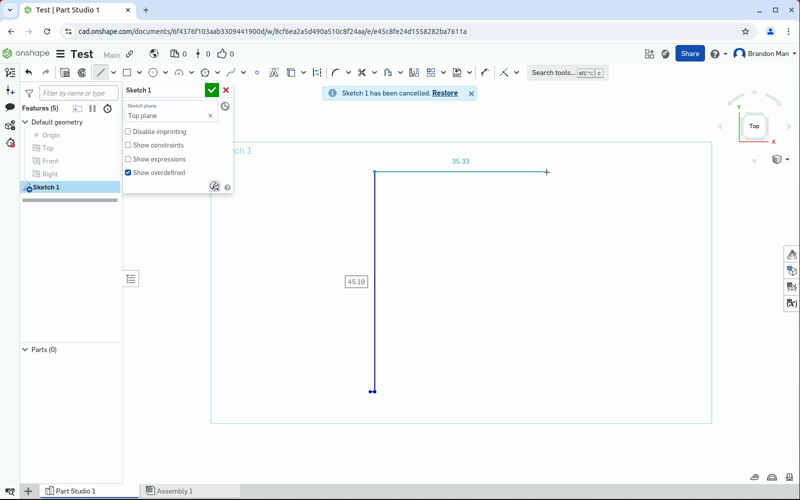
key_up(shift)
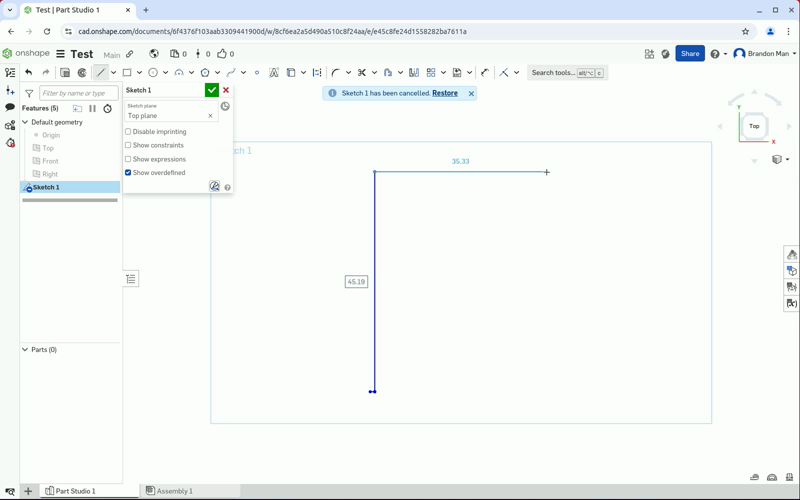
key_down(shift)
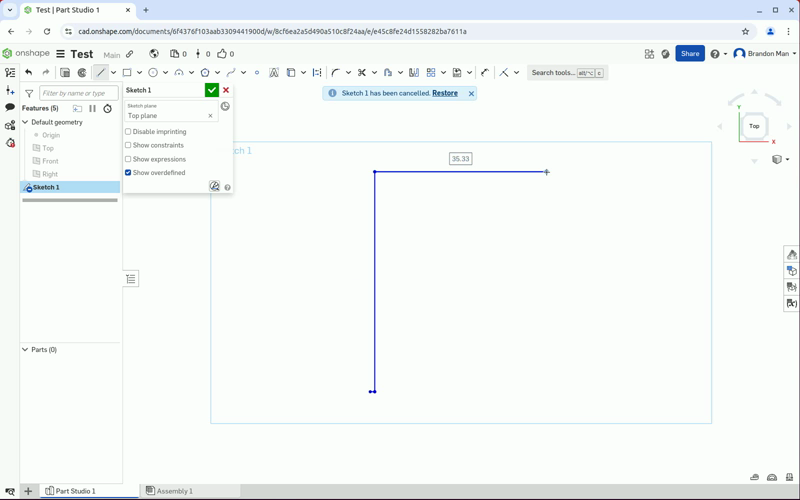
mouse_move(370, 171)
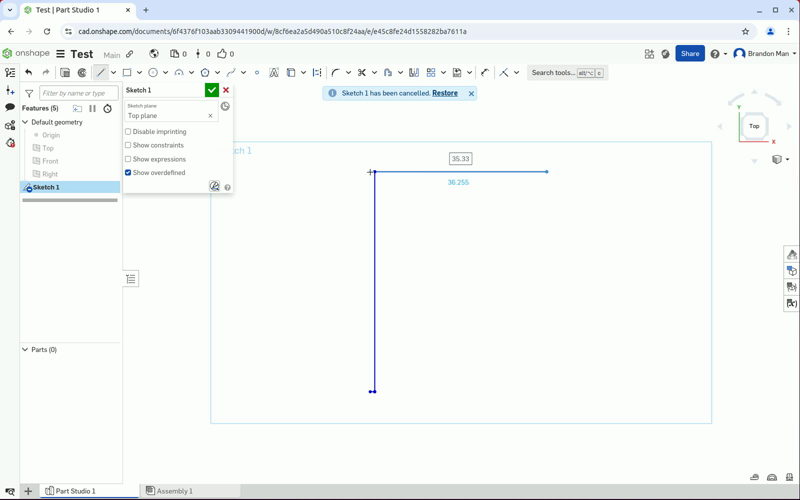
scroll(6)
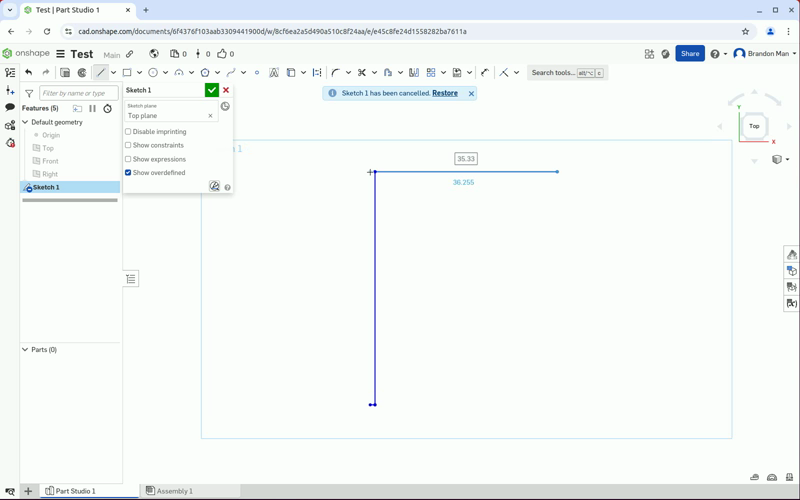
scroll(6)
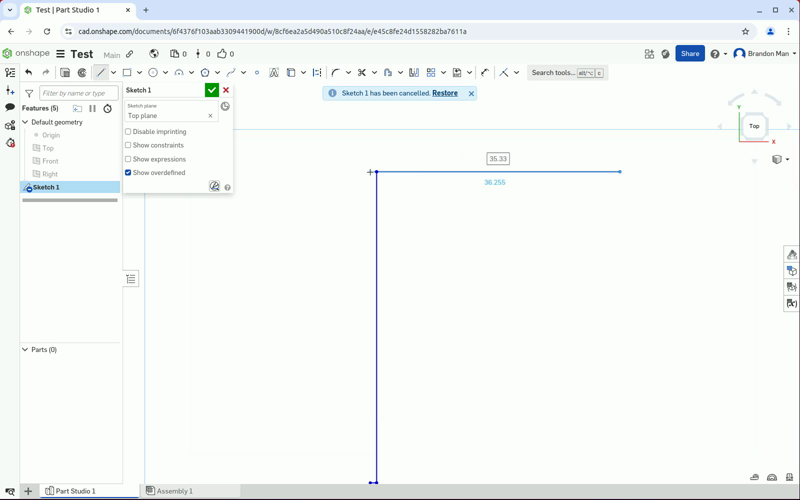
scroll(6)
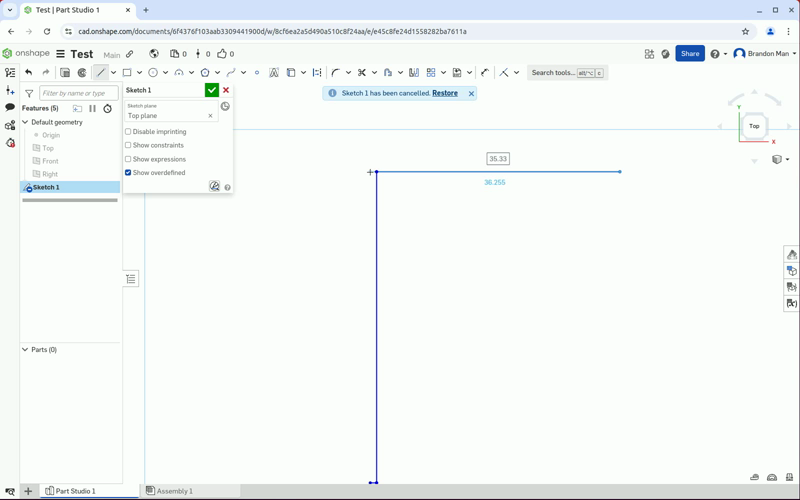
scroll(6)
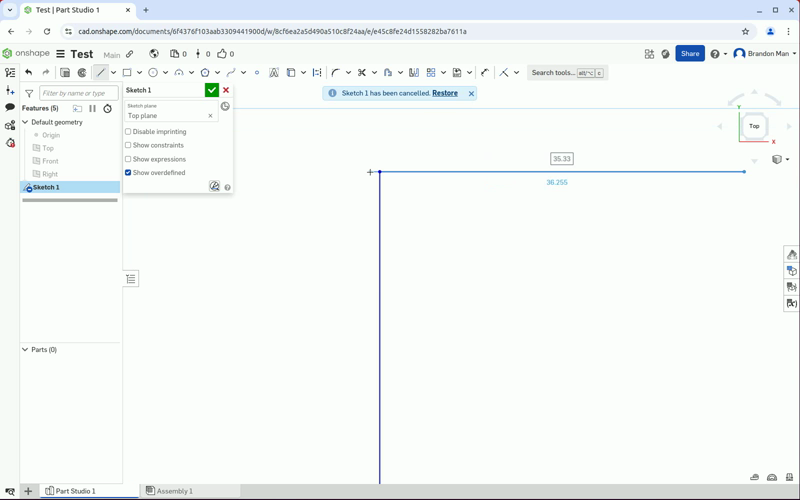
scroll(6)
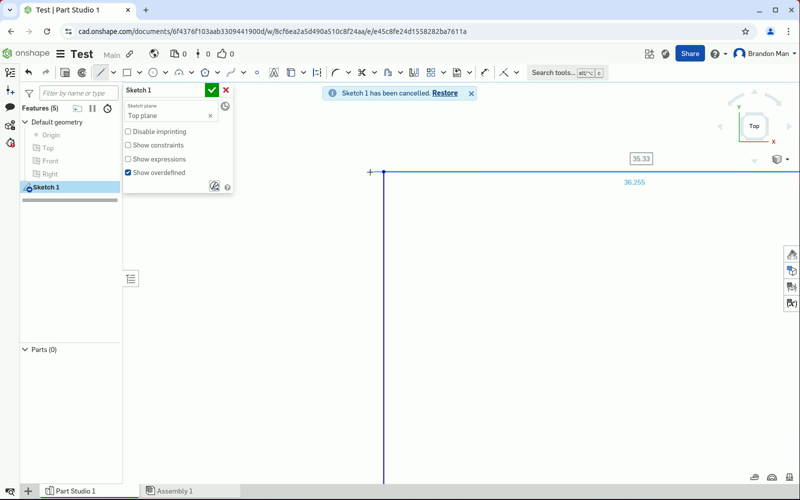
scroll(6)
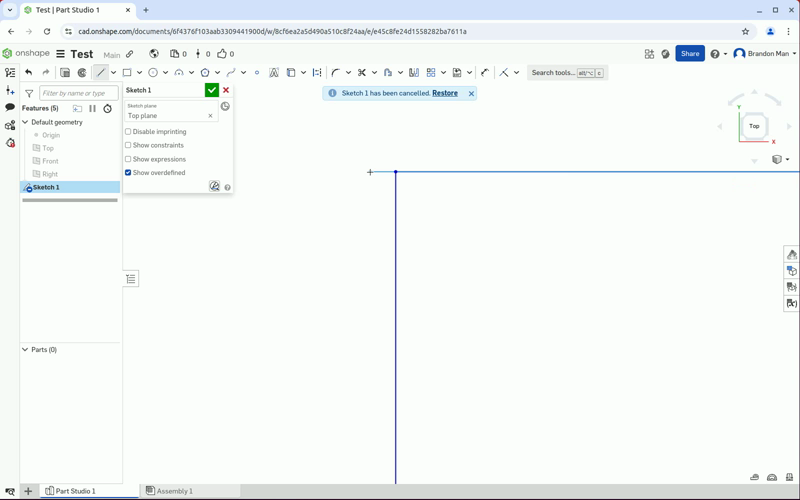
scroll(6)
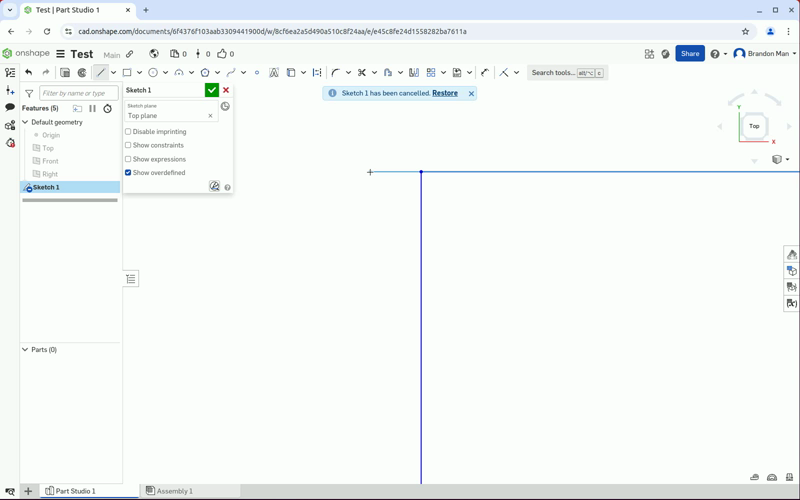
click(370, 171)
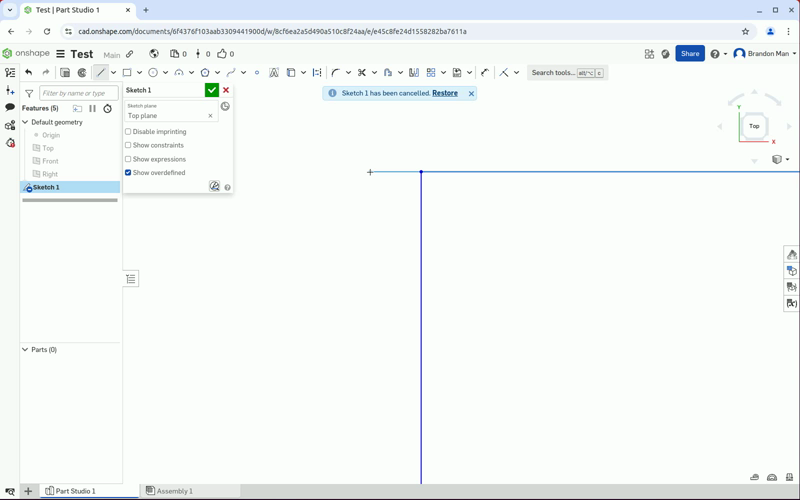
scroll(-6)
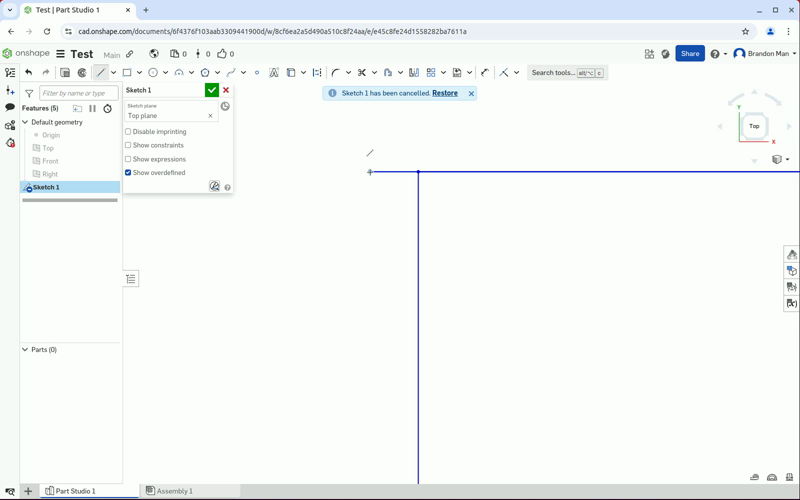
scroll(-6)
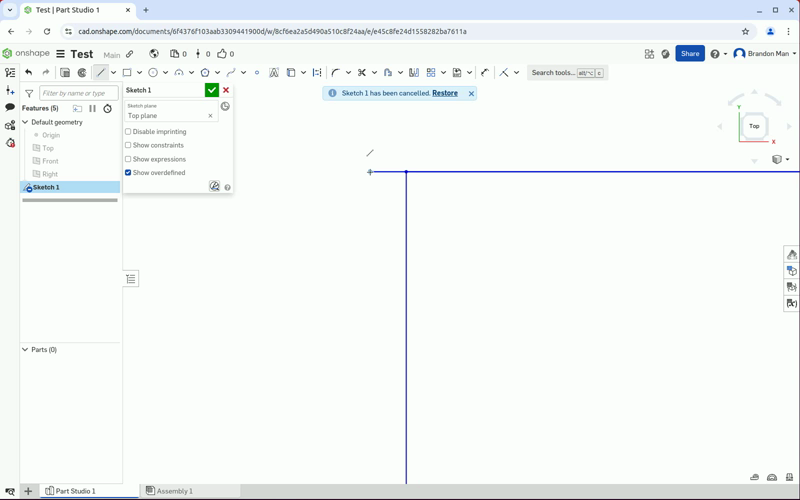
scroll(-6)
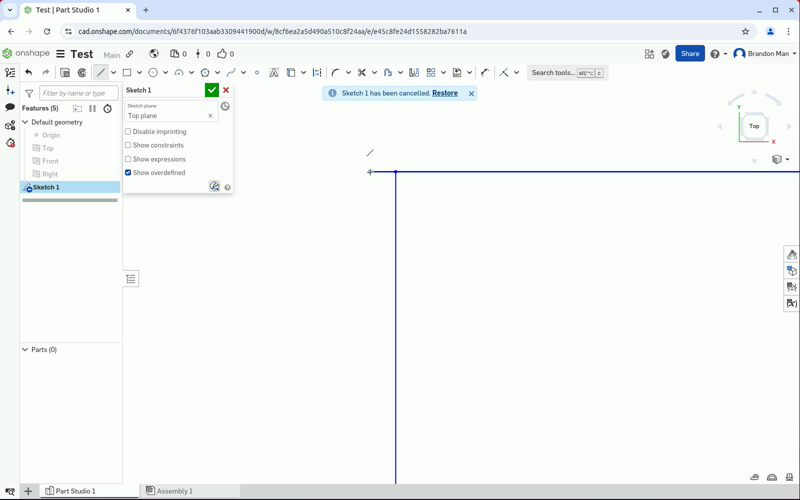
scroll(-6)
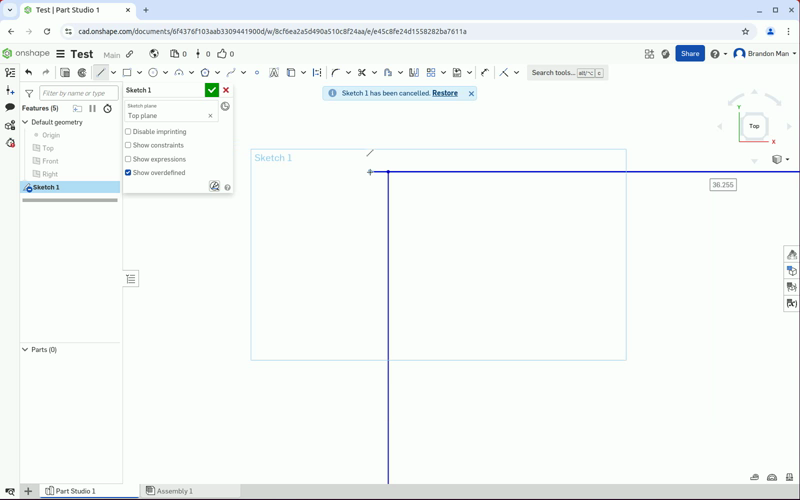
scroll(-6)
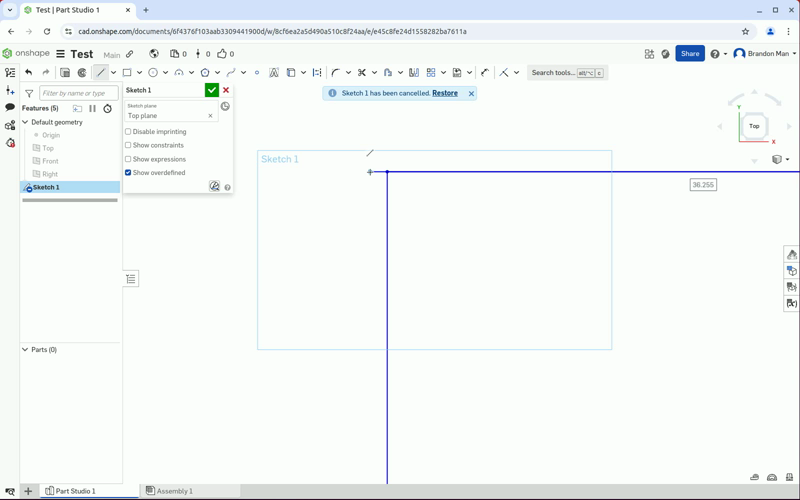
scroll(-6)
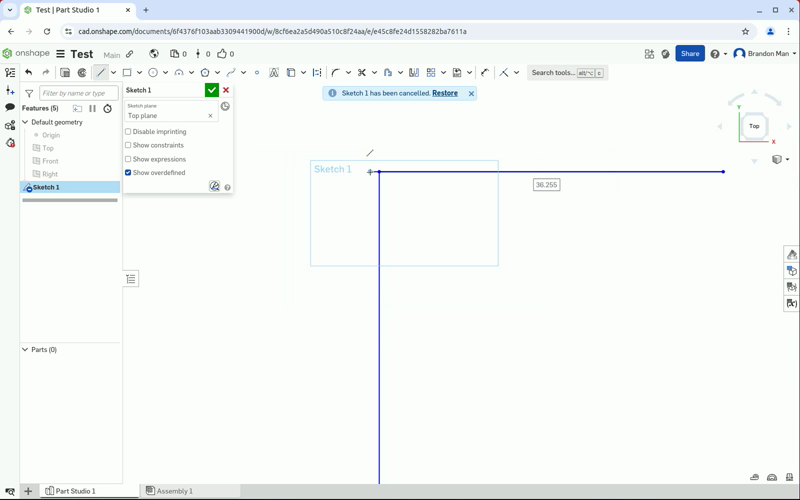
scroll(-6)
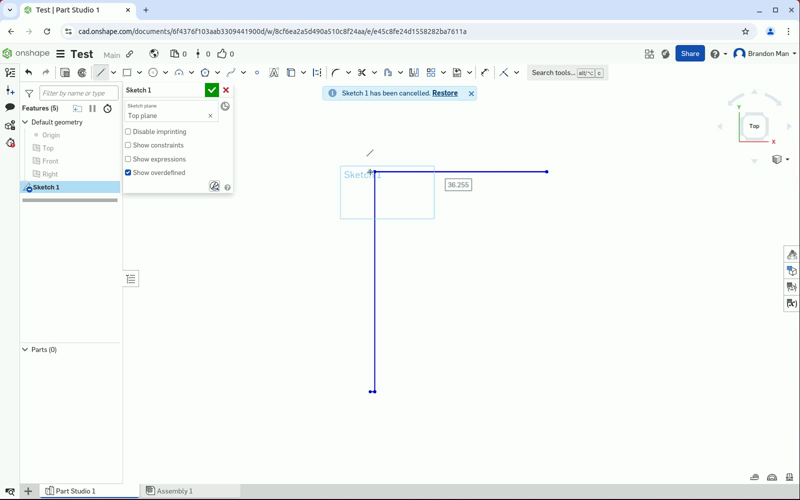
key_up(shift)
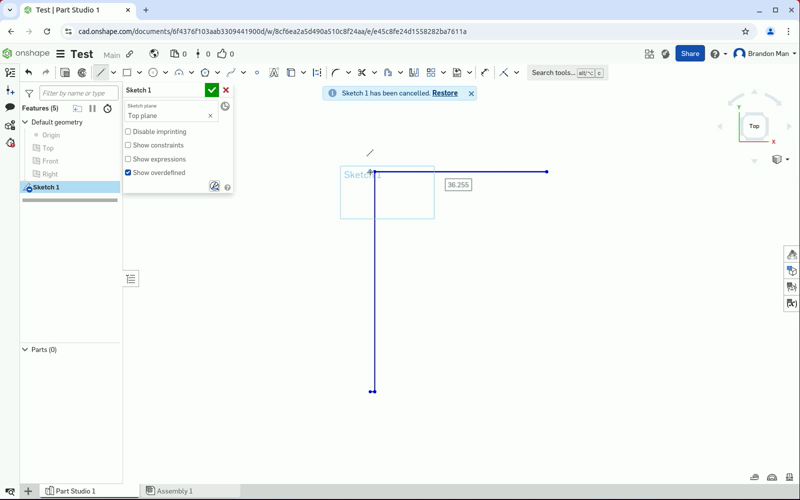
key_down(shift)
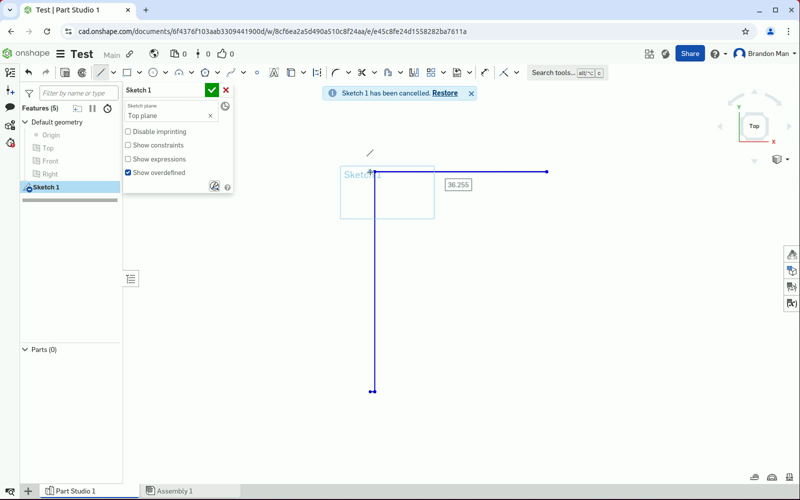
mouse_move(370, 391)
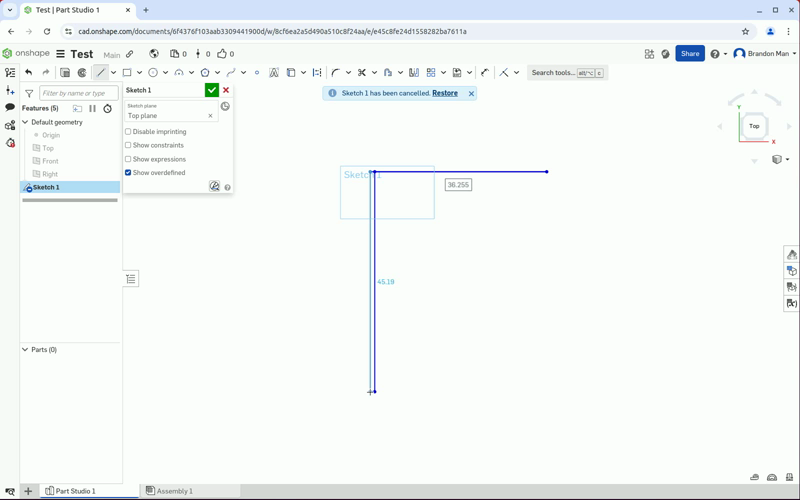
scroll(6)
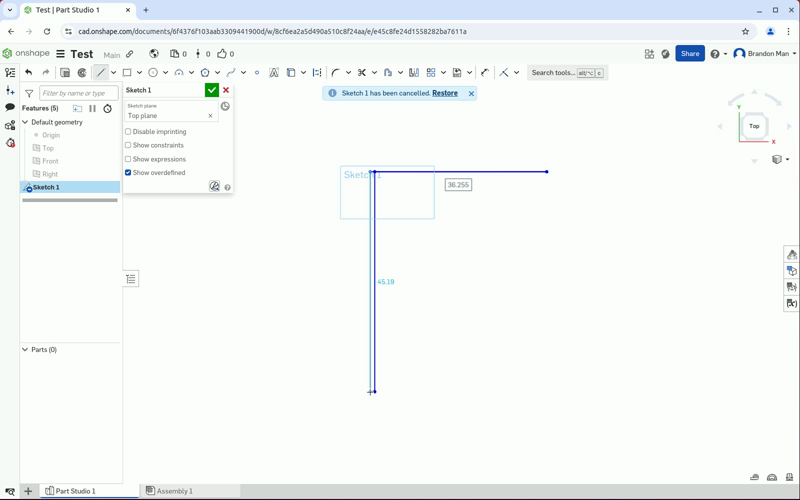
scroll(6)
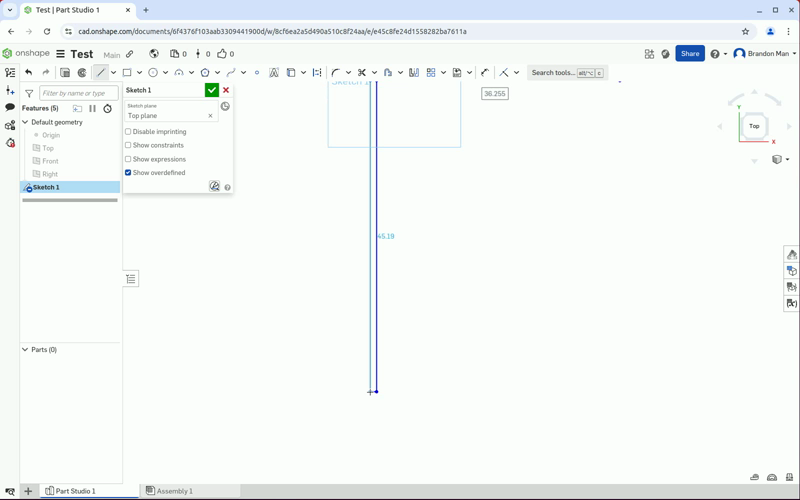
scroll(6)
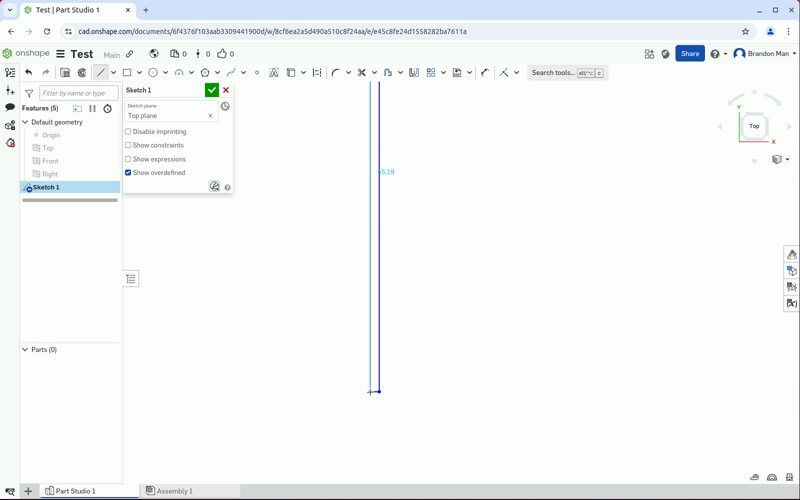
scroll(6)
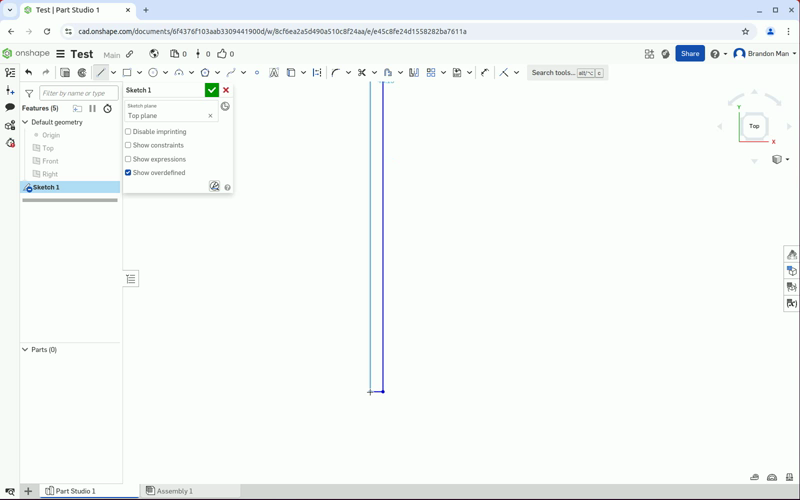
scroll(6)
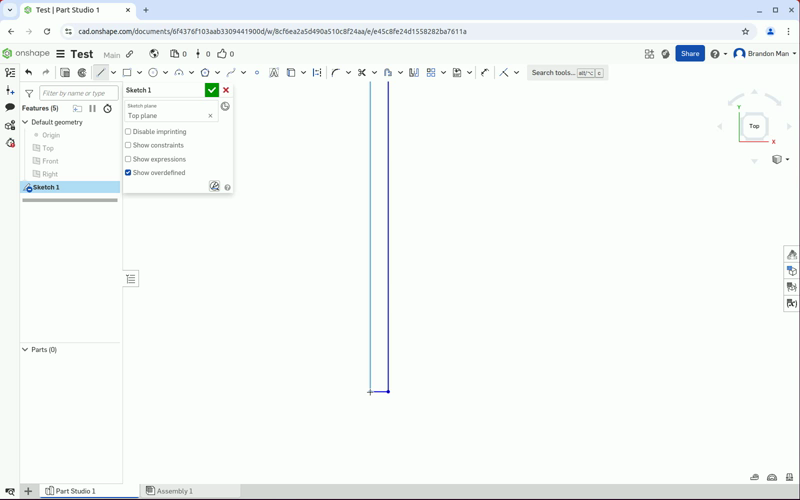
scroll(6)
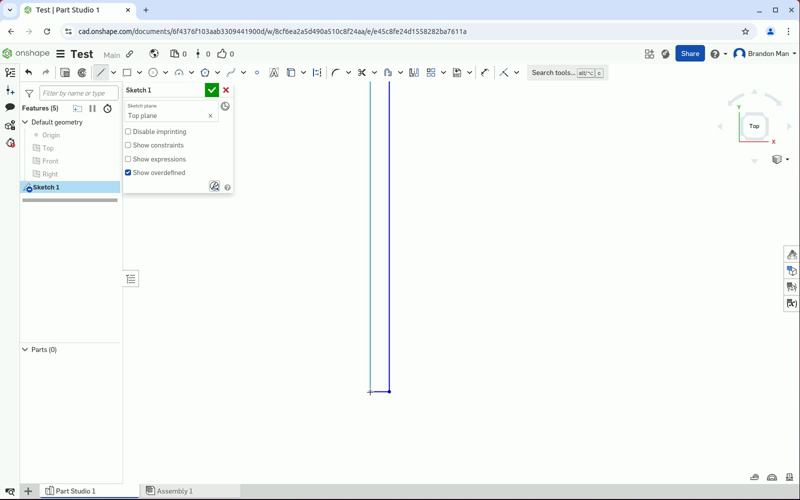
scroll(6)
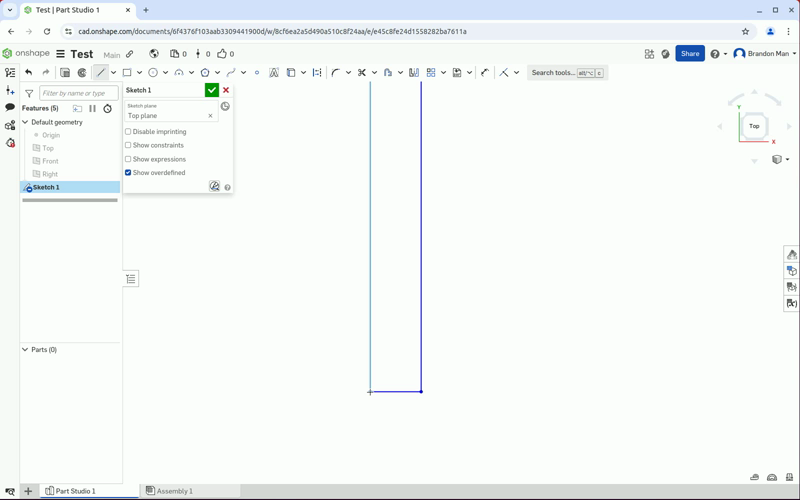
key_up(shift)
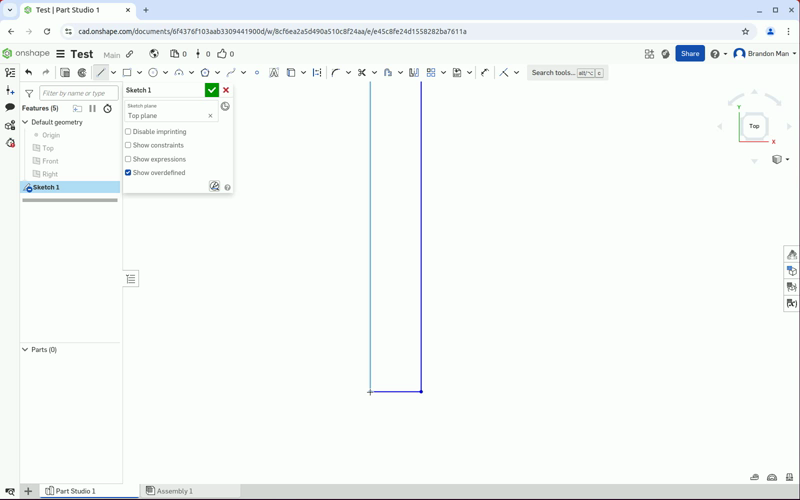
click(370, 391)
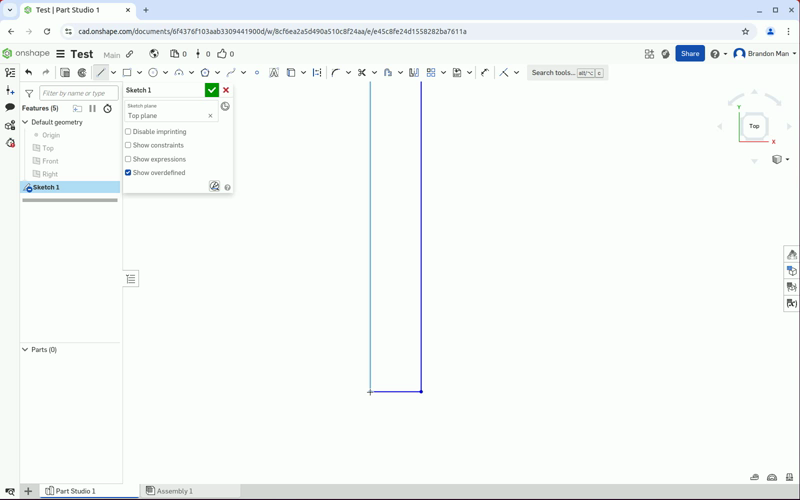
scroll(-6)
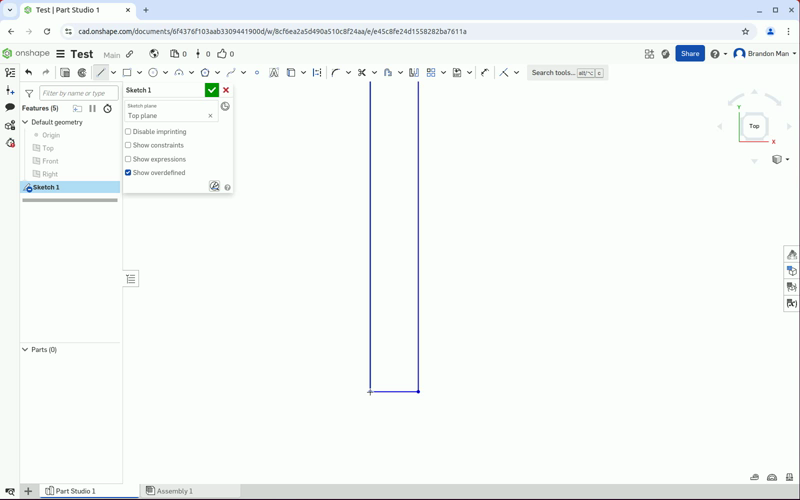
scroll(-6)
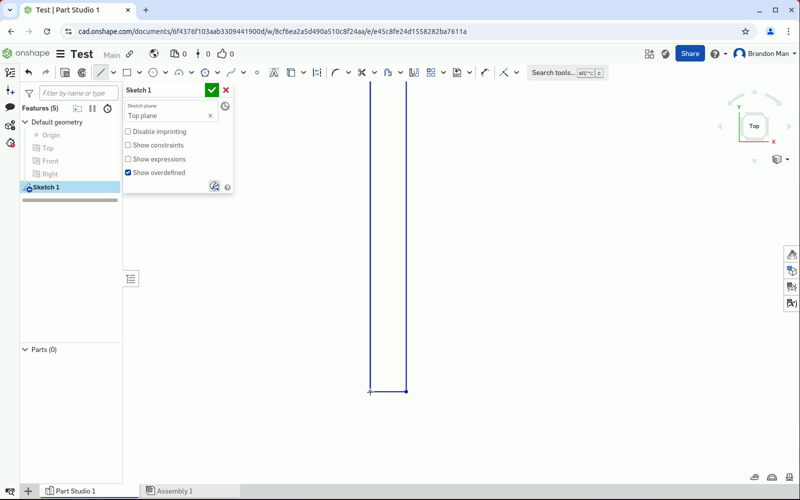
scroll(-6)
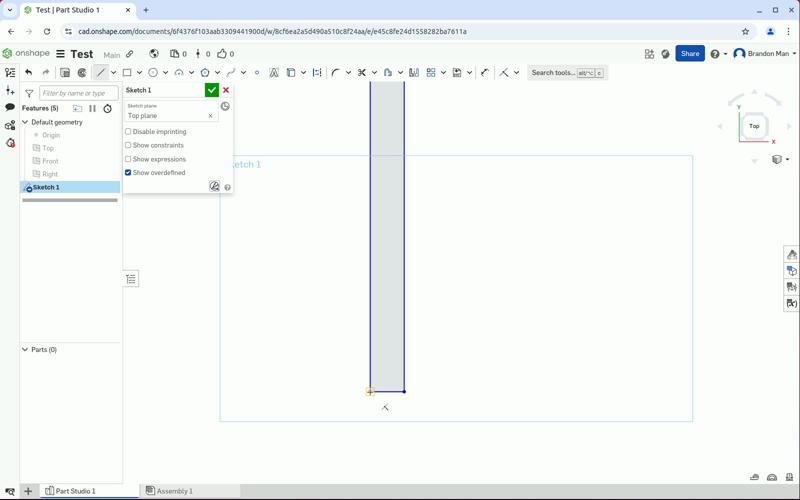
scroll(-6)
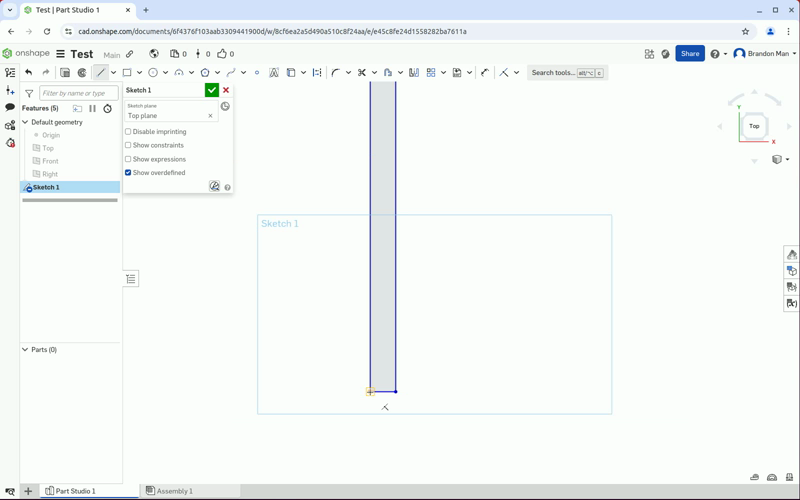
scroll(-6)
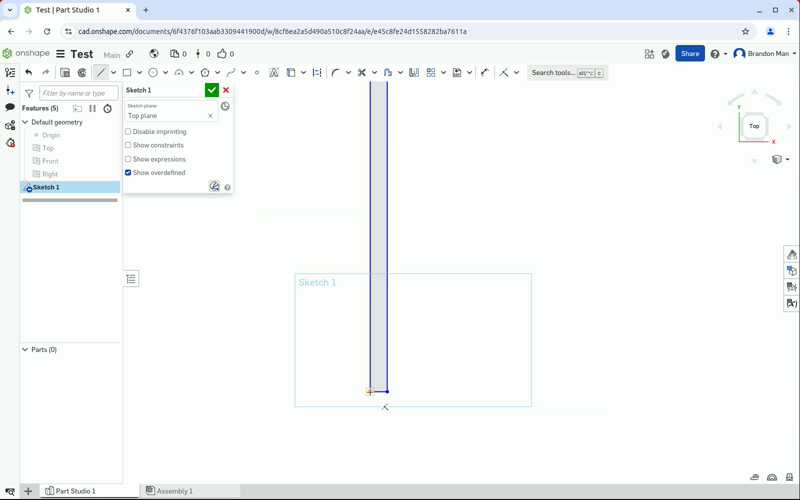
scroll(-6)
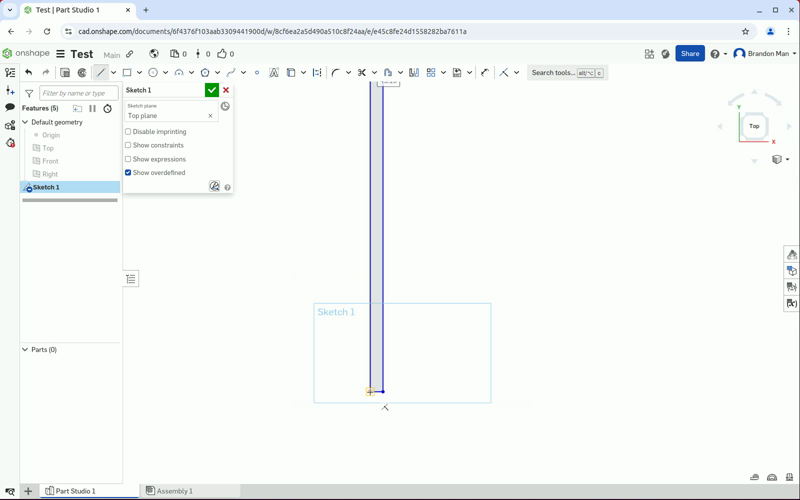
scroll(-6)
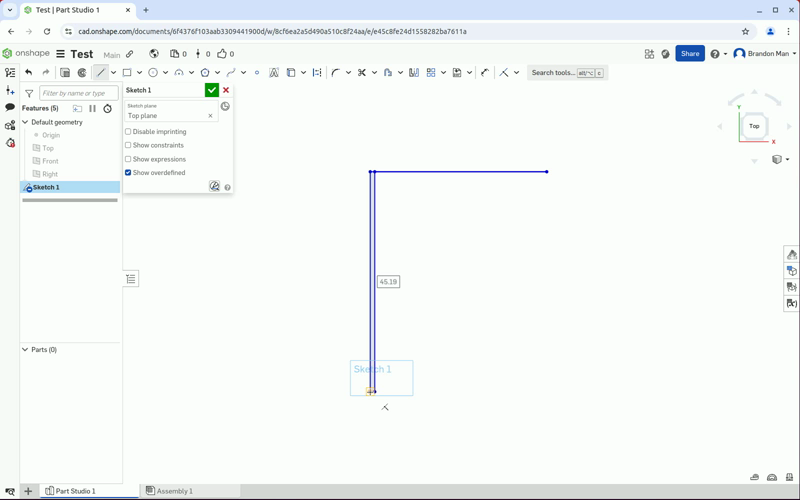
key(esc)
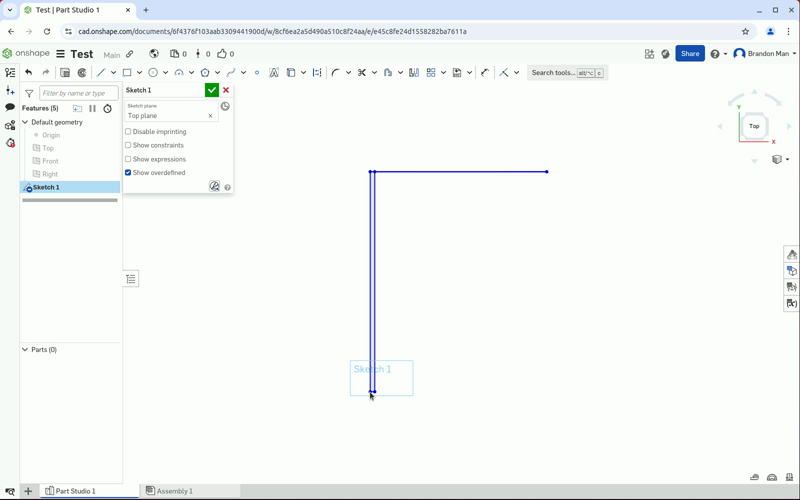
mouse_move(372, 341)
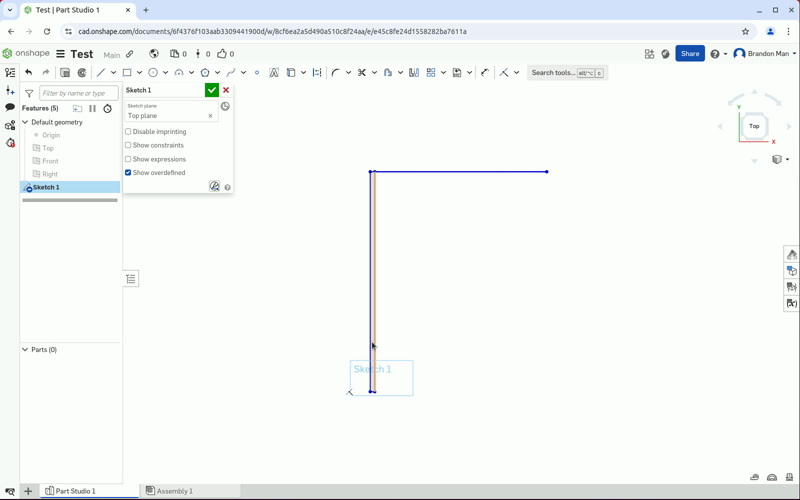
scroll(6)
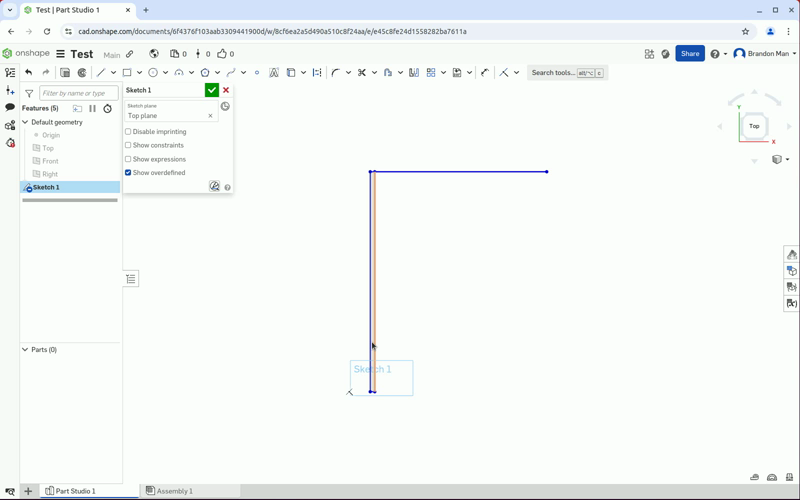
scroll(6)
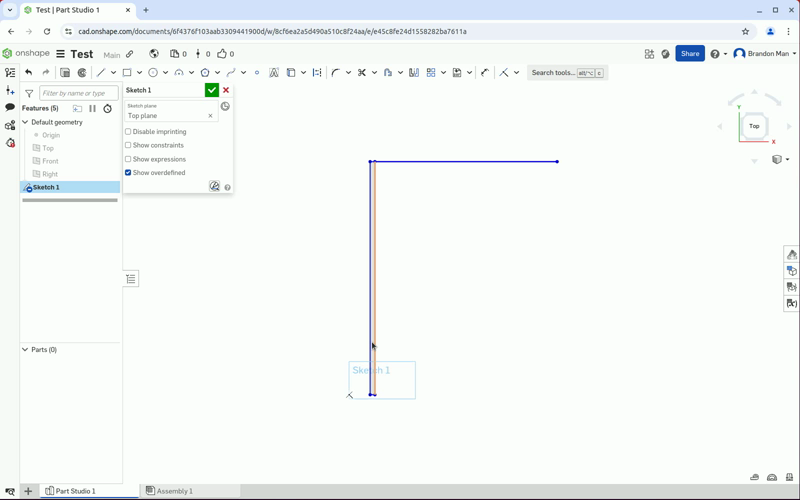
scroll(6)
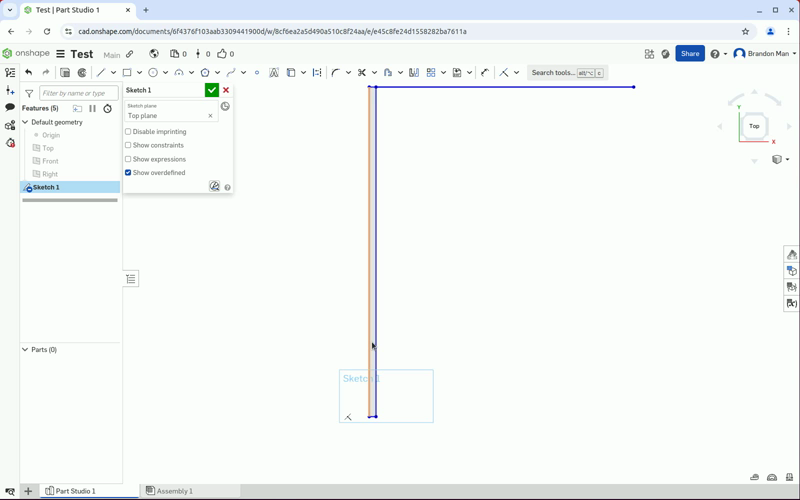
scroll(6)
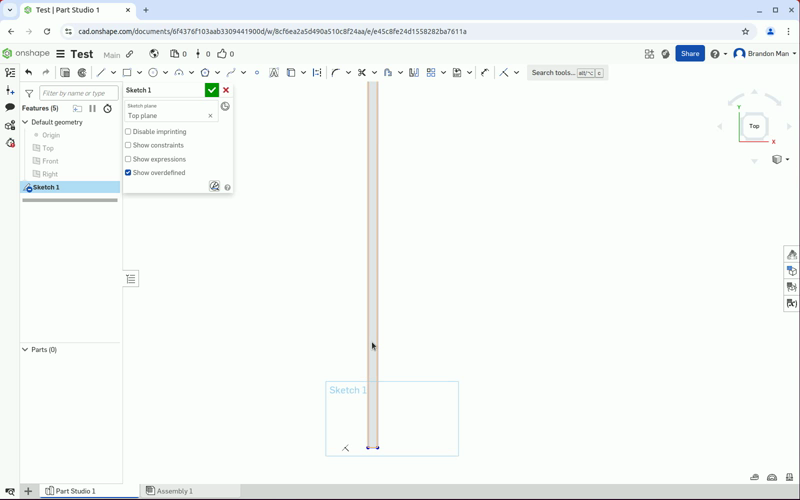
scroll(6)
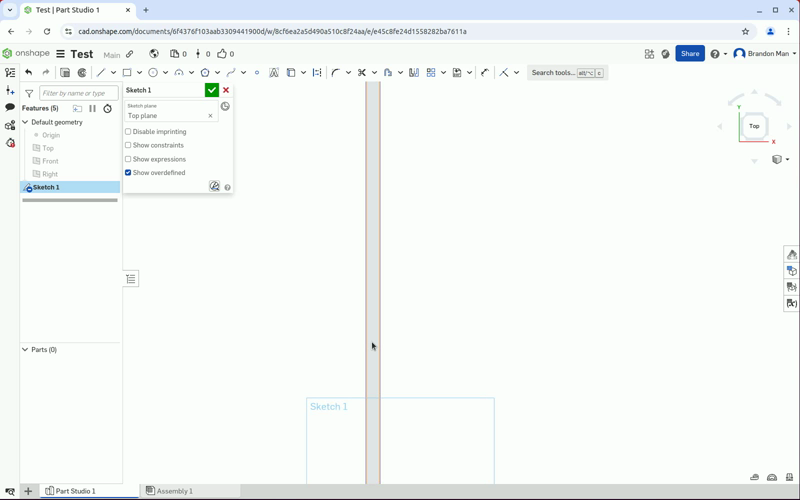
scroll(6)
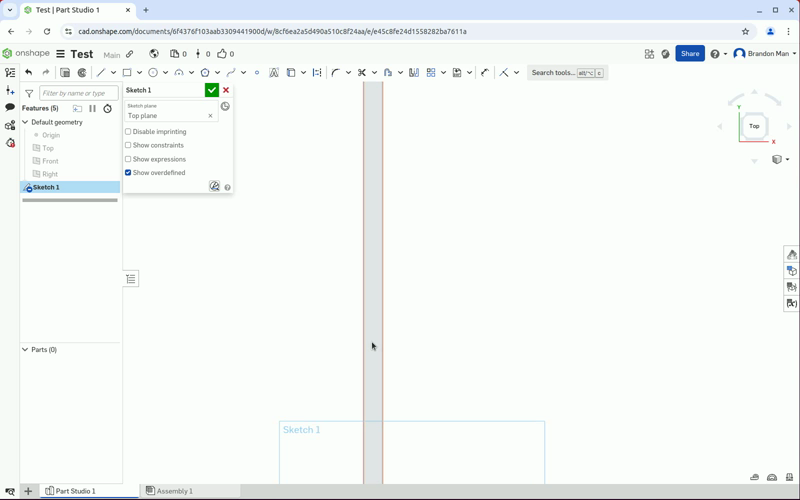
scroll(6)
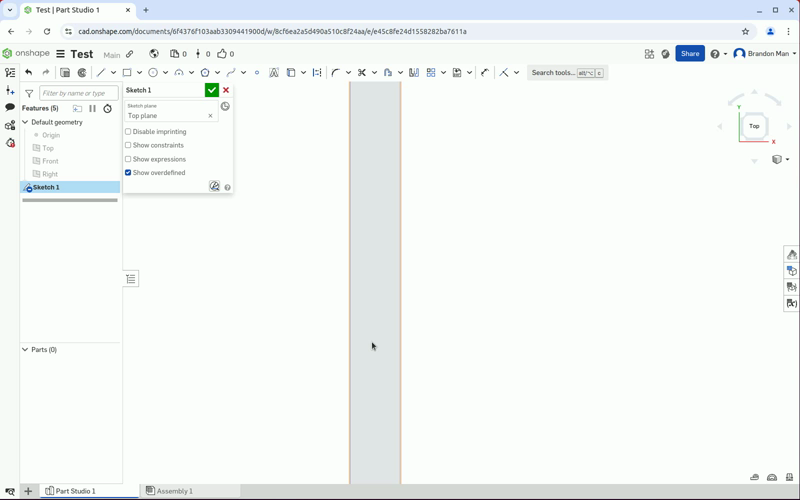
click(372, 341)
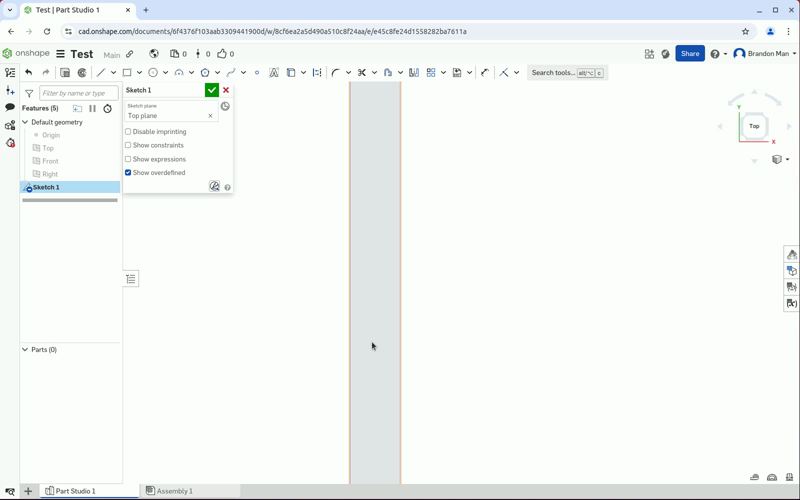
scroll(-6)
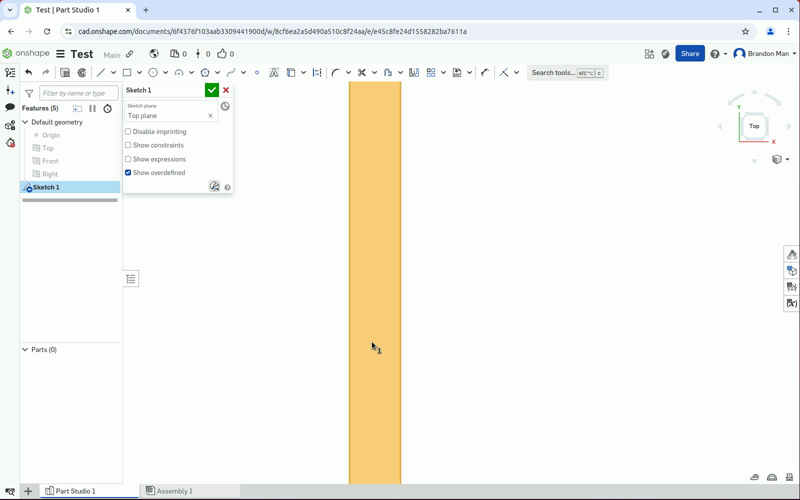
scroll(-6)
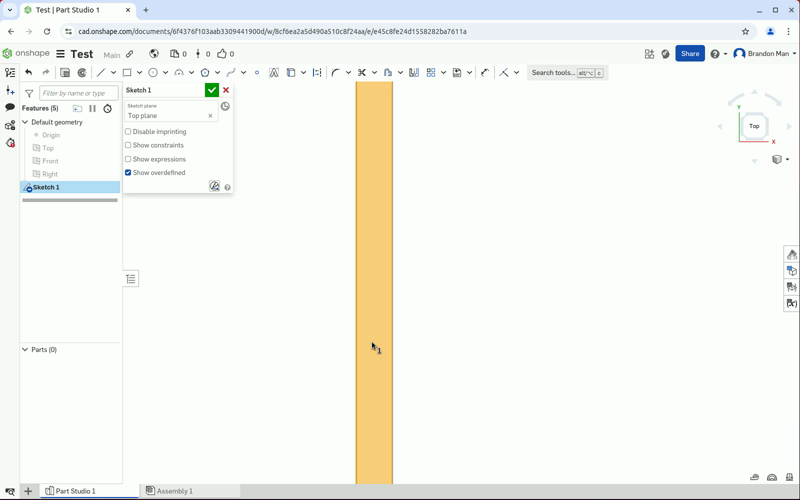
scroll(-6)
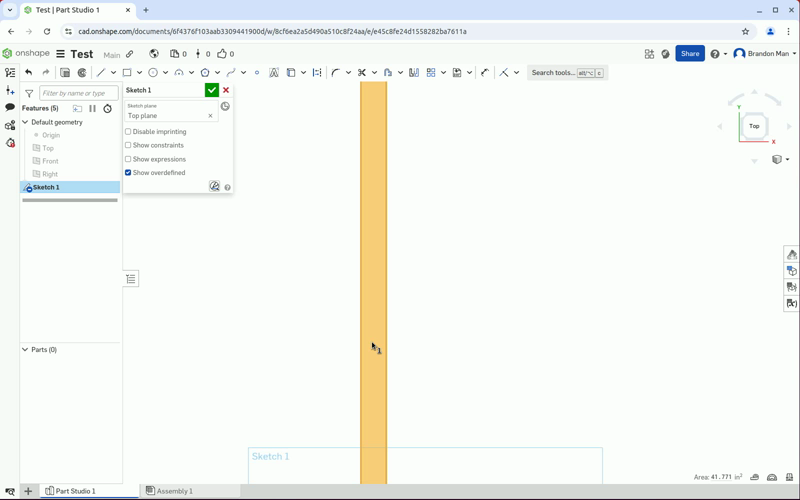
scroll(-6)
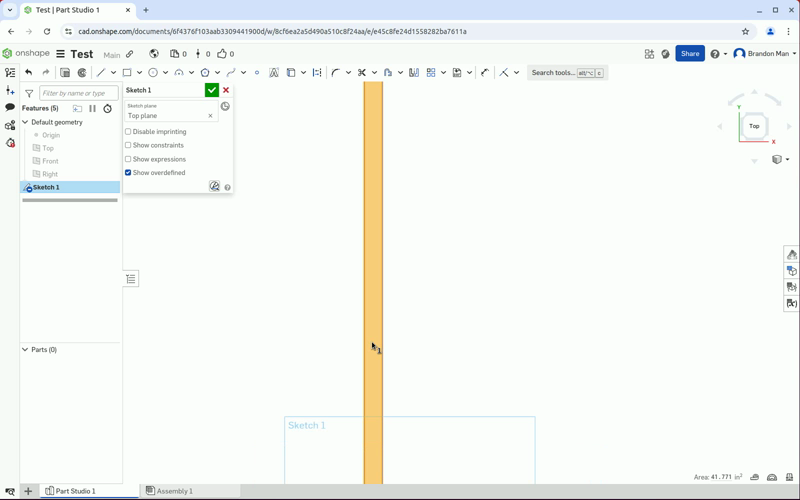
scroll(-6)
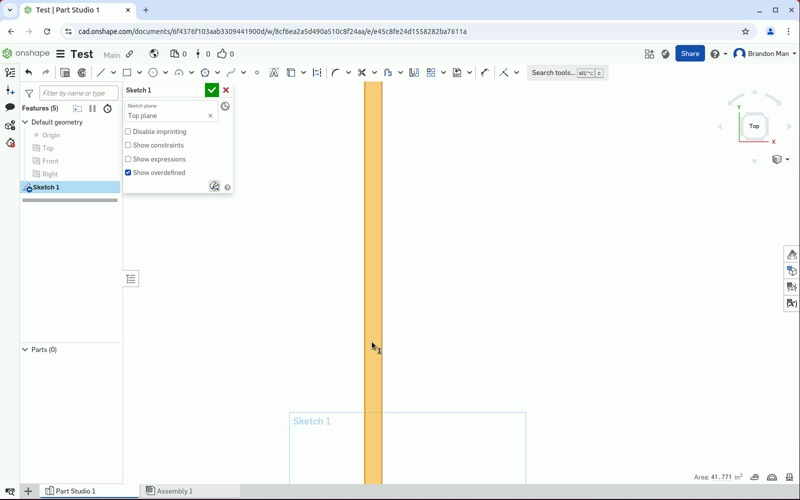
scroll(-6)
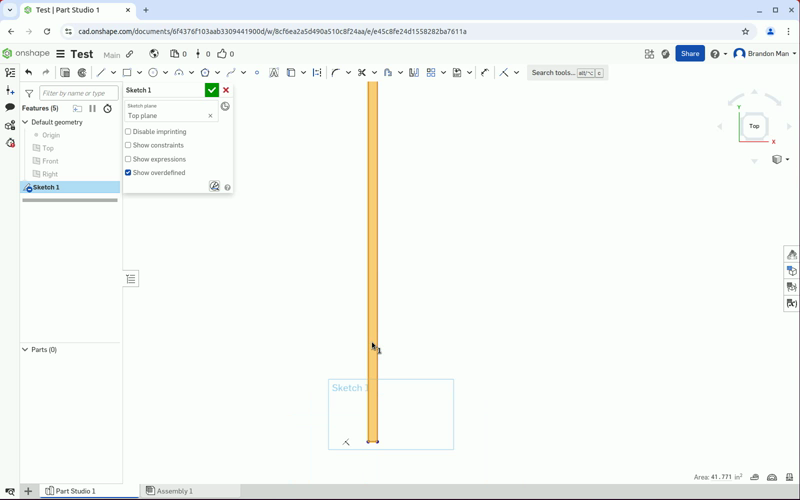
scroll(-6)
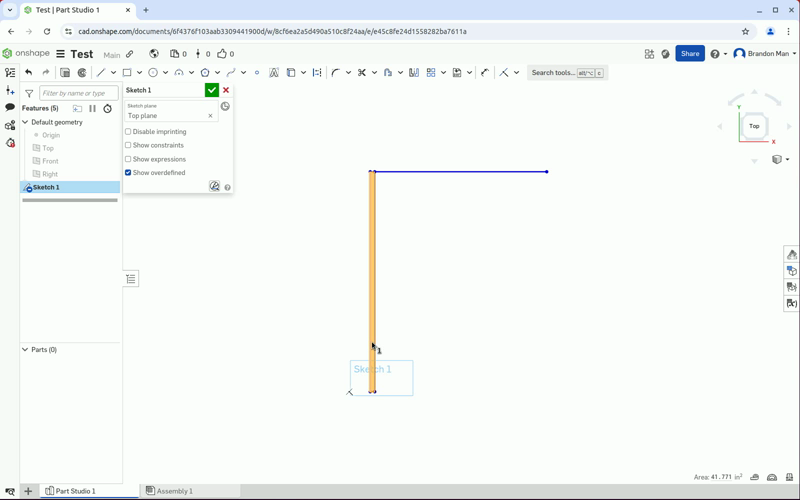
mouse_move(73, 352)
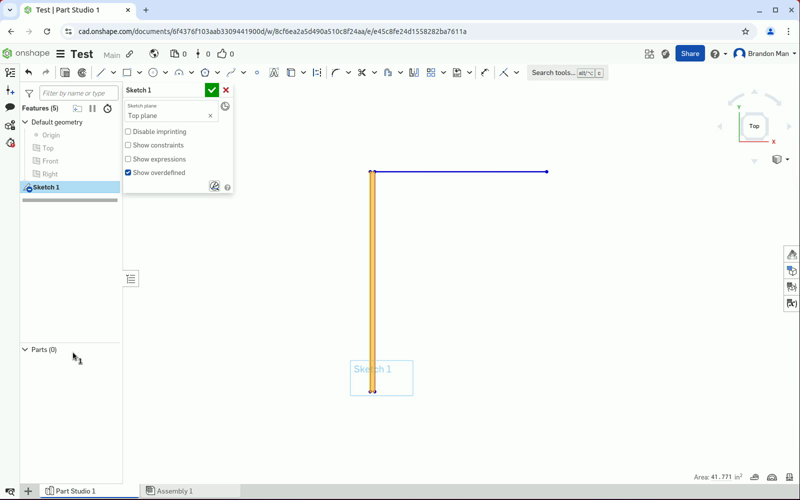
key(shift+y)
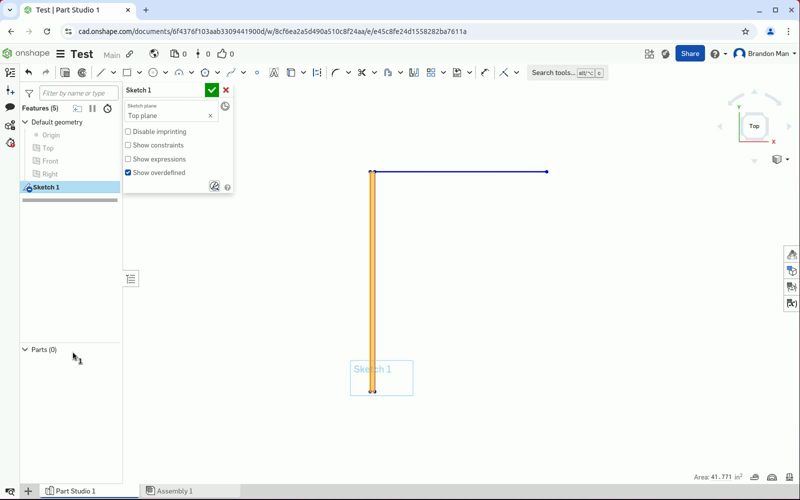
key(shift+e)
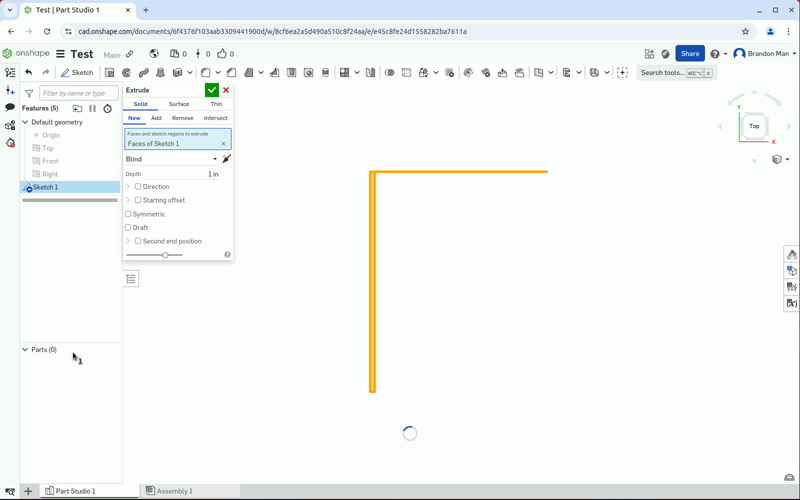
mouse_move(143, 106)
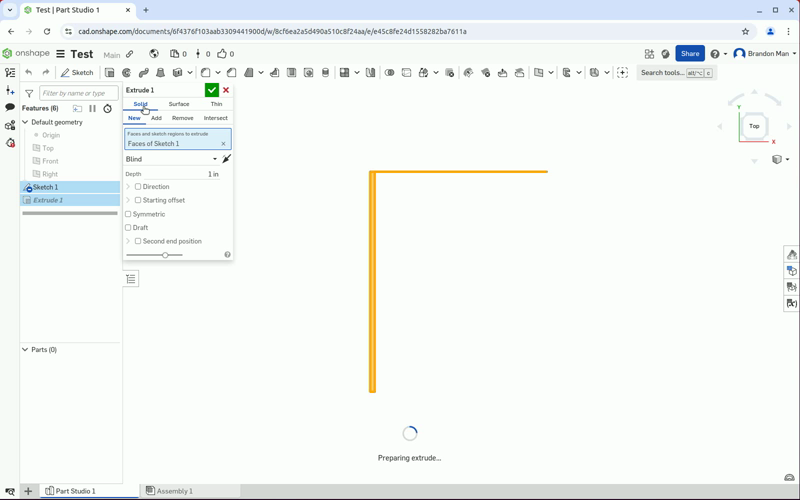
click(143, 106)
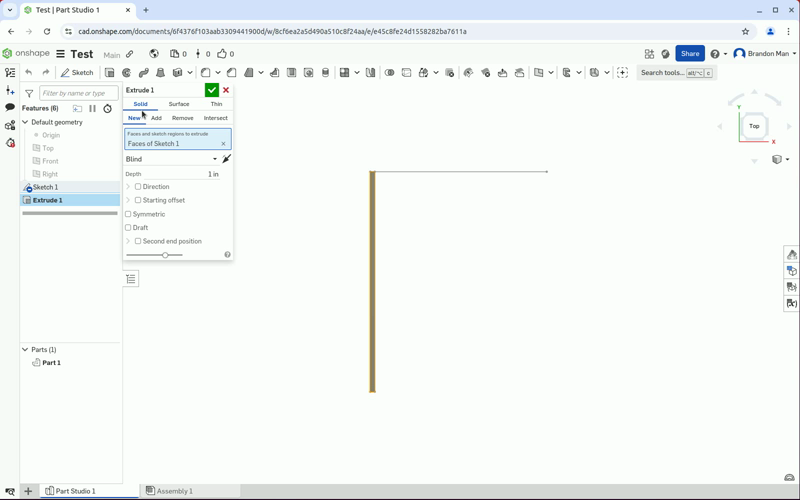
mouse_move(137, 120)
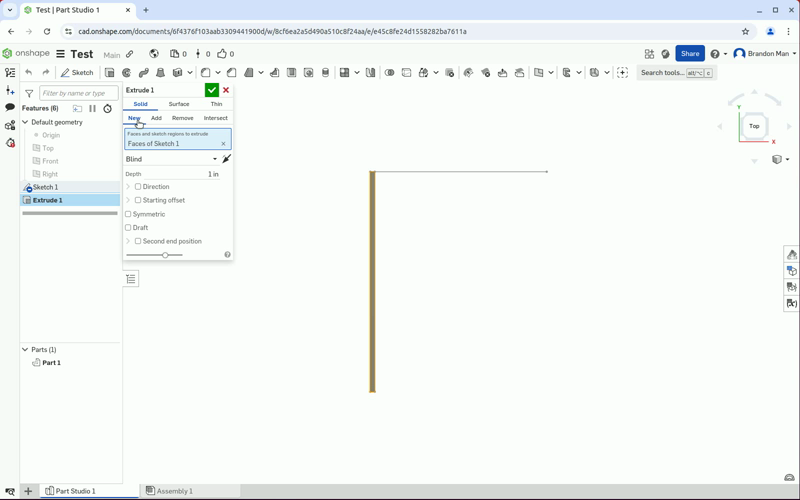
click(137, 120)
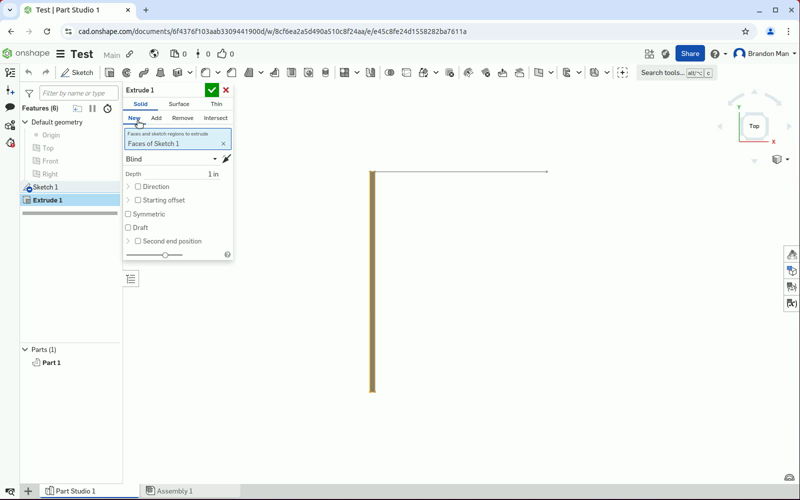
key(tab, 4)
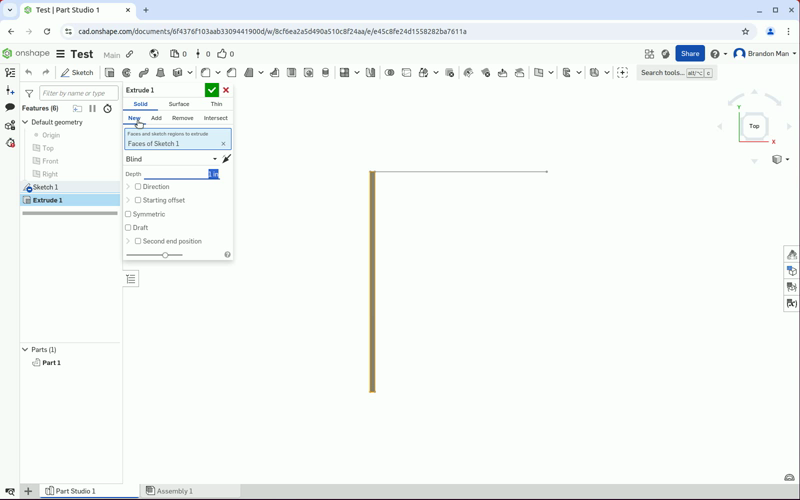
text(15.887)
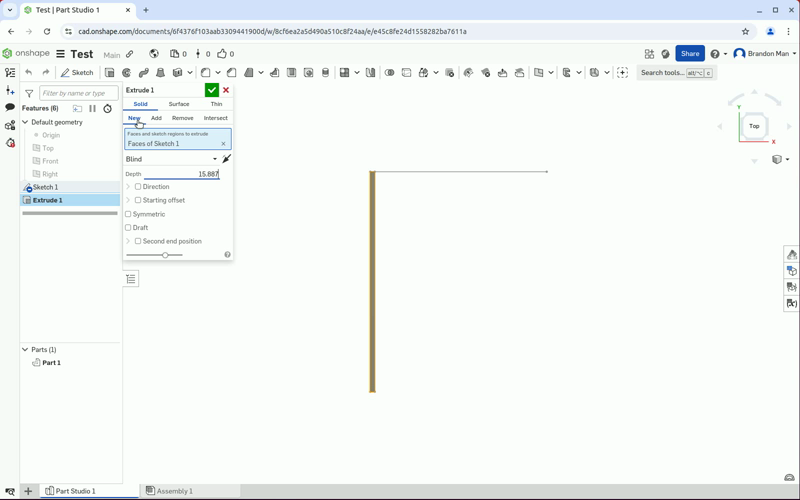
key(enter)
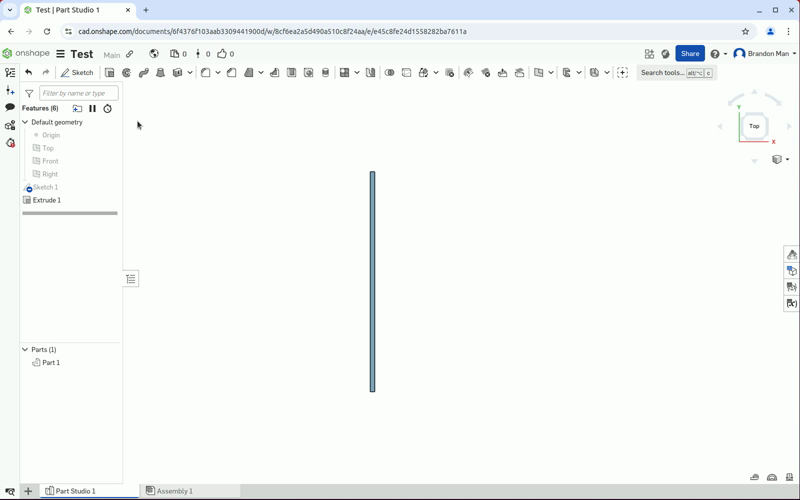
key(shift+h)
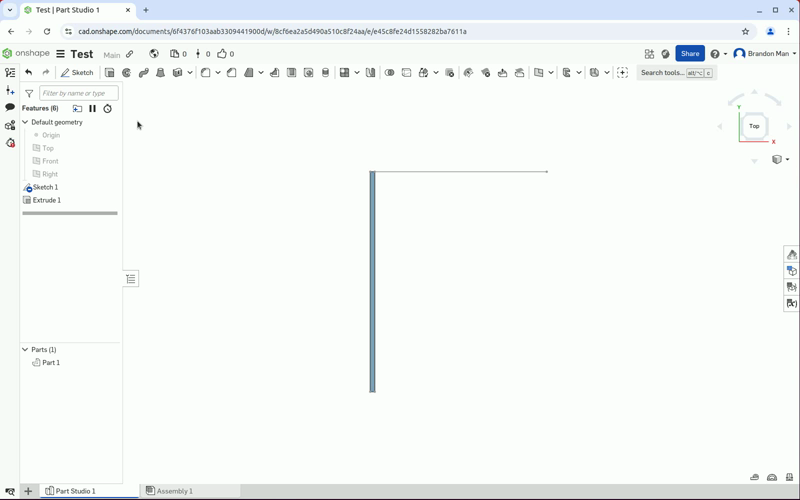
key(shift+h)
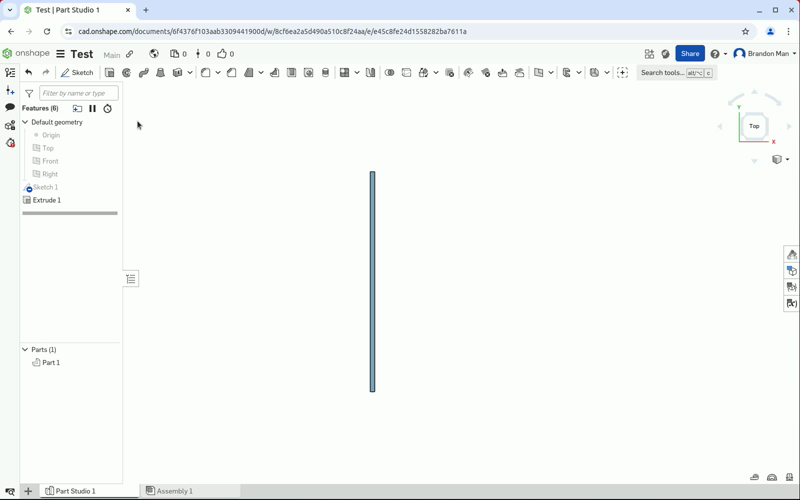
mouse_move(73, 189)
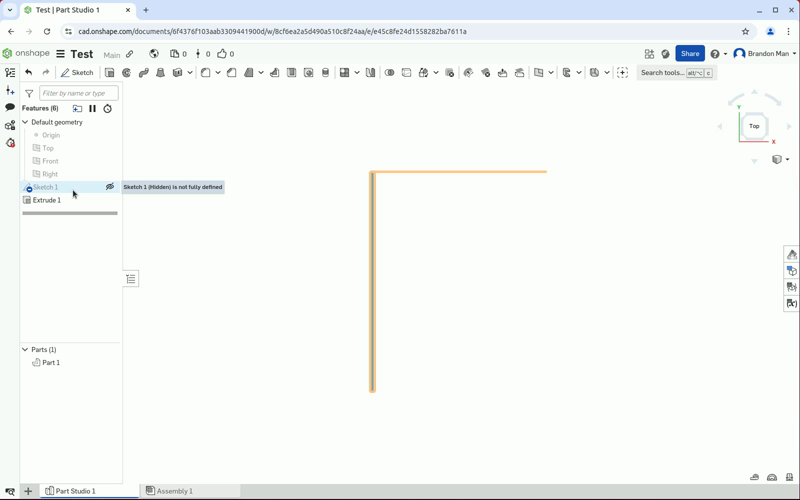
click(73, 189)
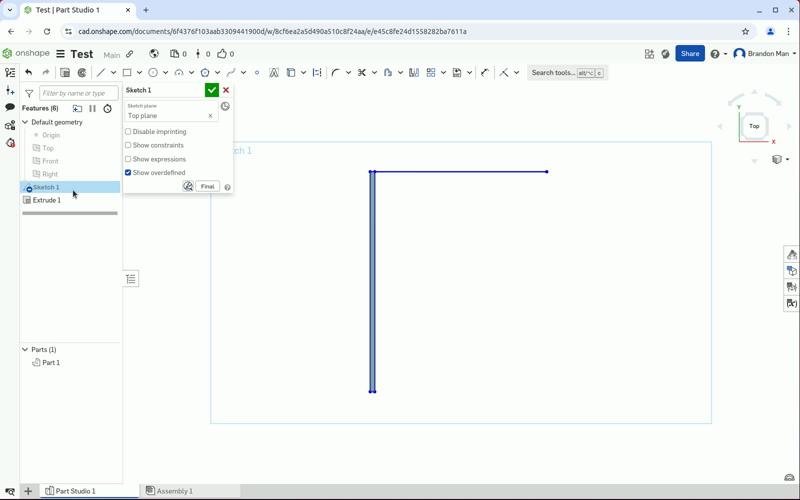
mouse_move(229, 92)
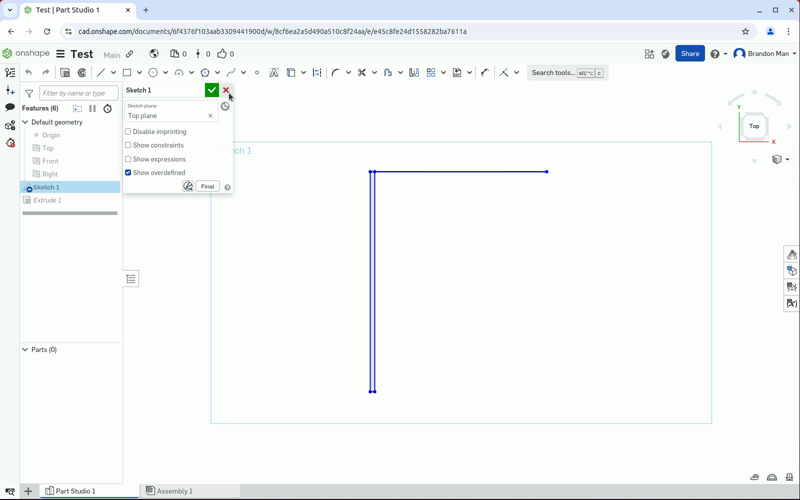
click(229, 92)
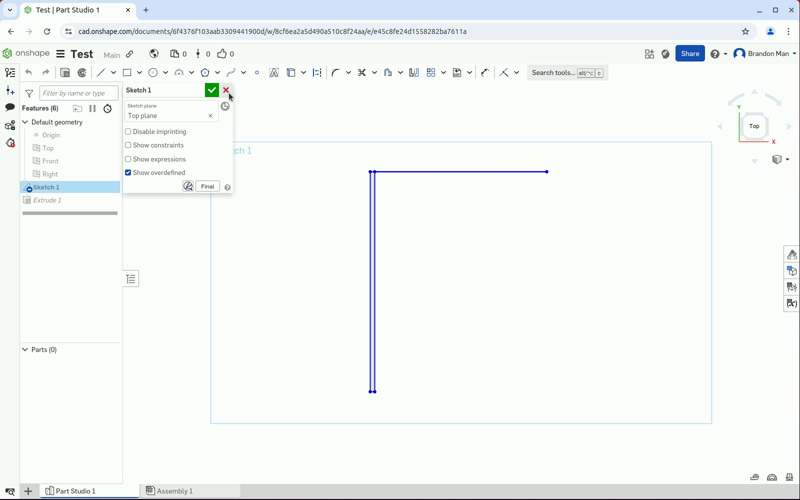
key(shift+s)
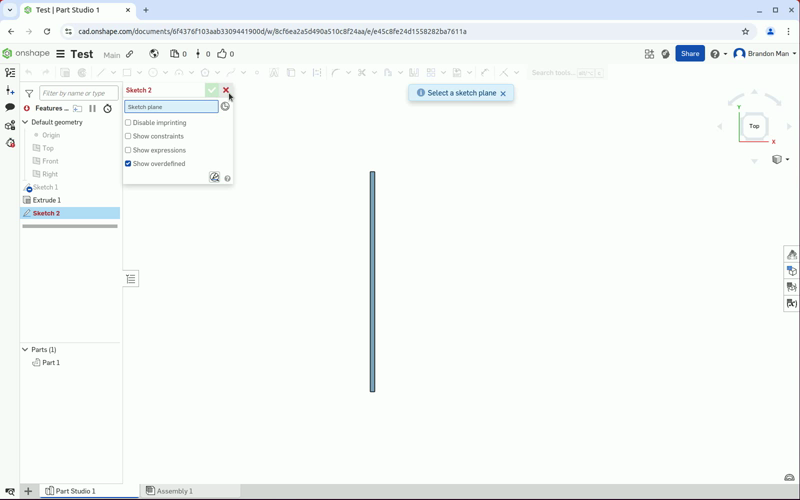
mouse_move(73, 150)
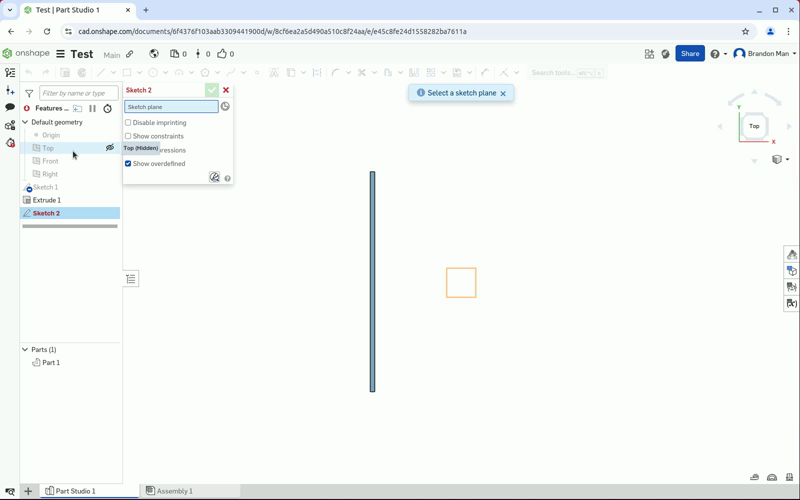
click(73, 150)
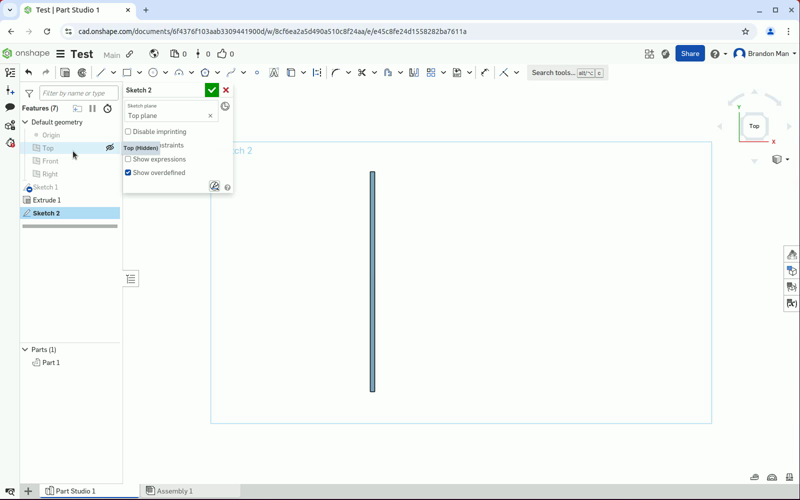
mouse_move(73, 352)
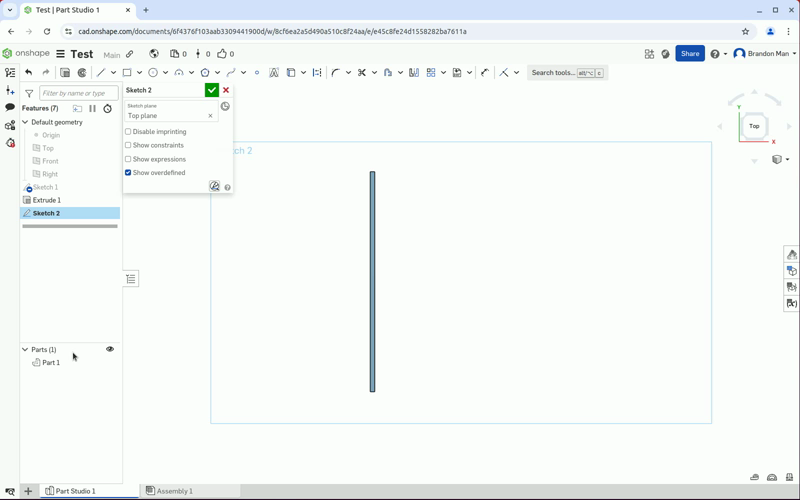
key(y)
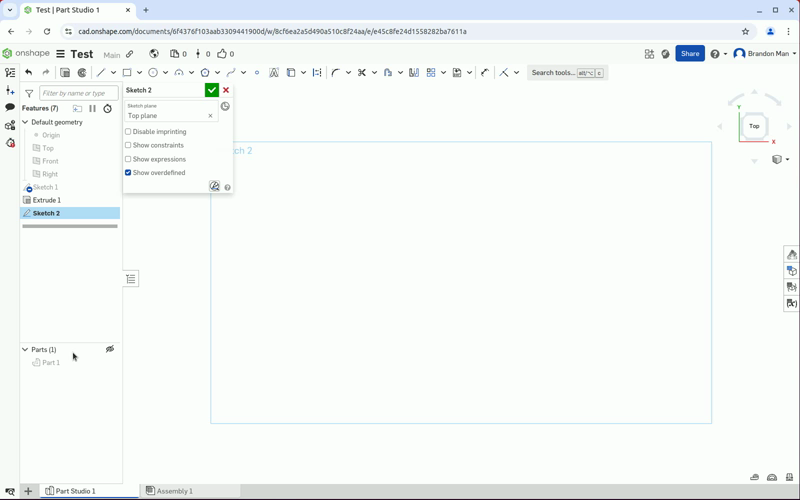
key(l)
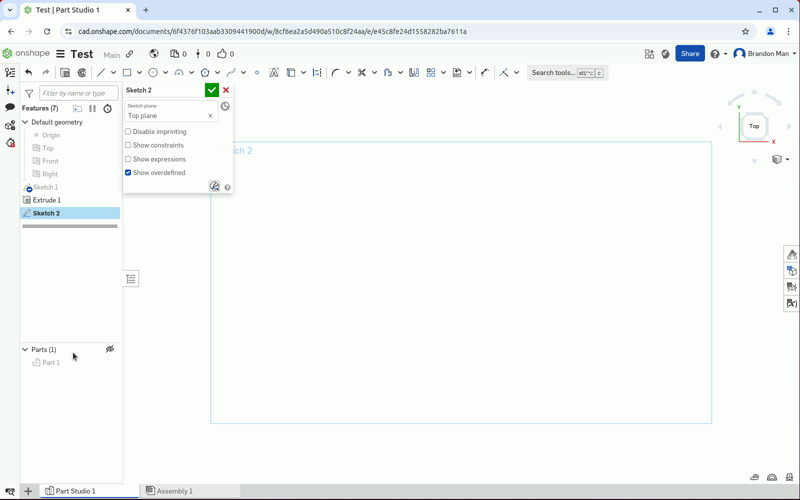
key_down(shift)
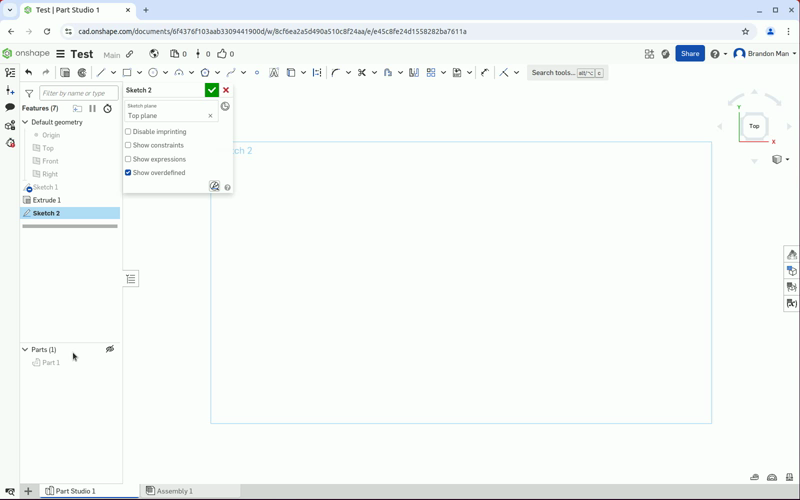
mouse_move(374, 391)
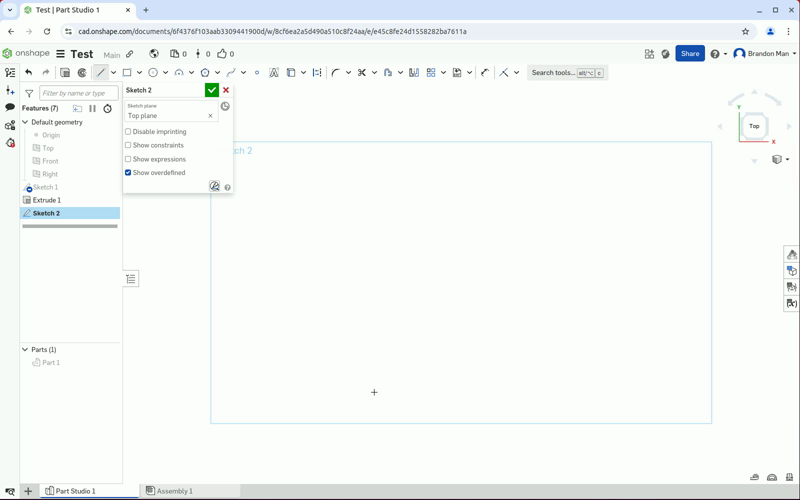
click(374, 391)
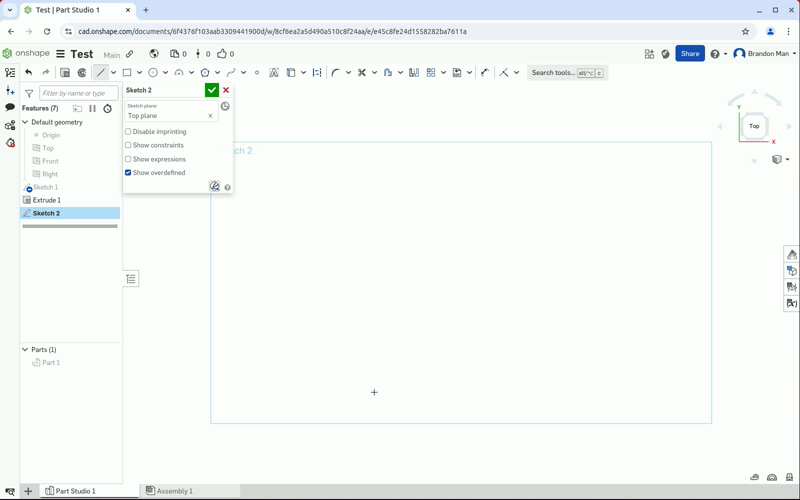
key_up(shift)
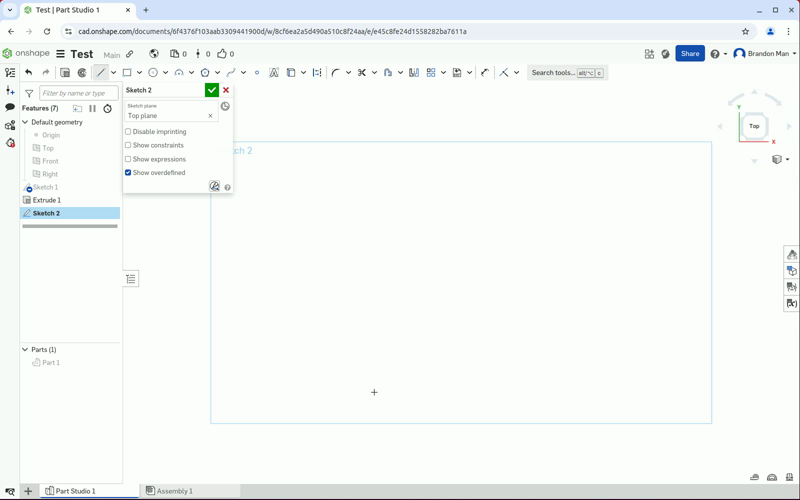
key_down(shift)
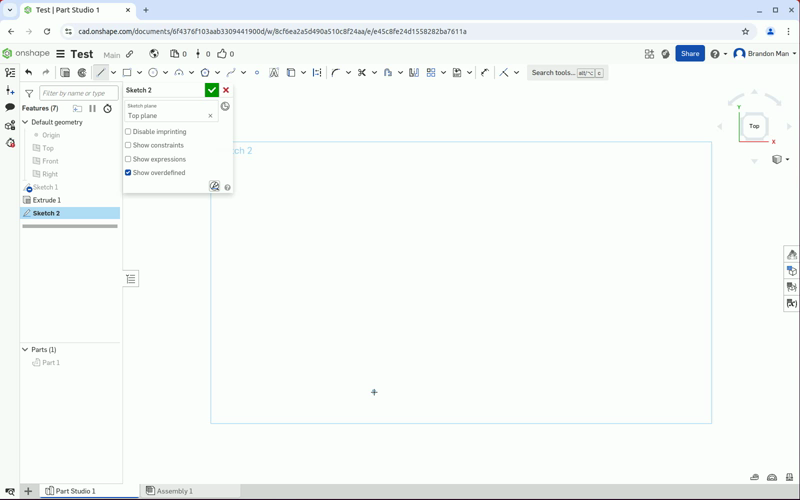
mouse_move(545, 391)
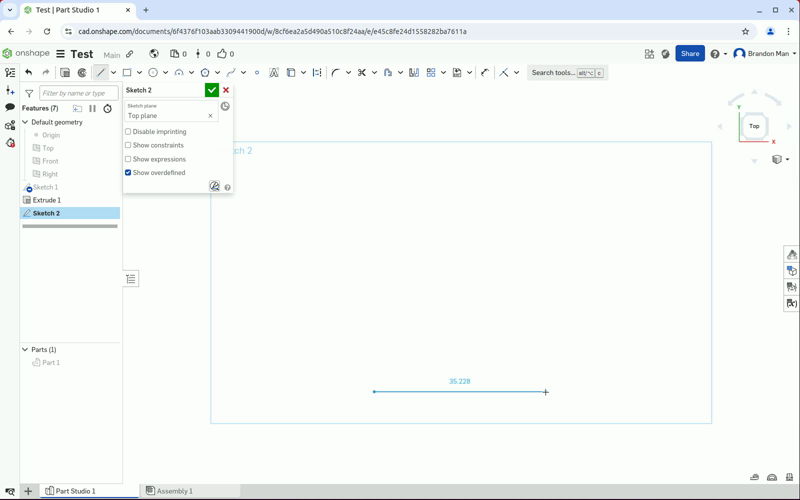
click(545, 391)
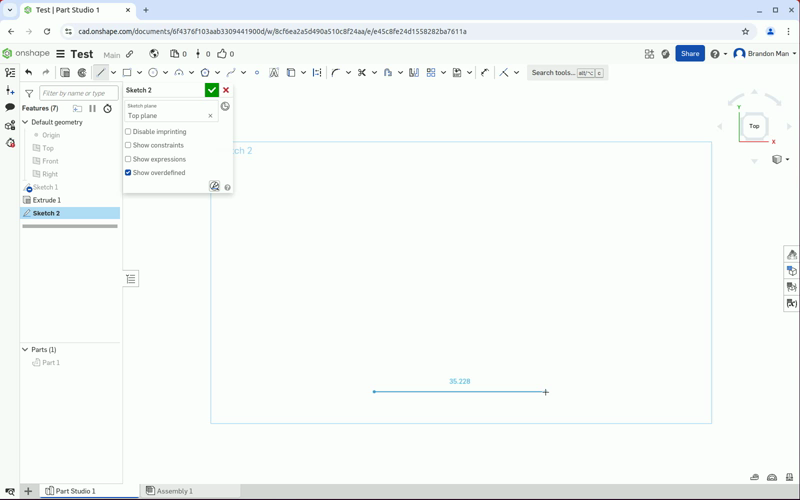
key_up(shift)
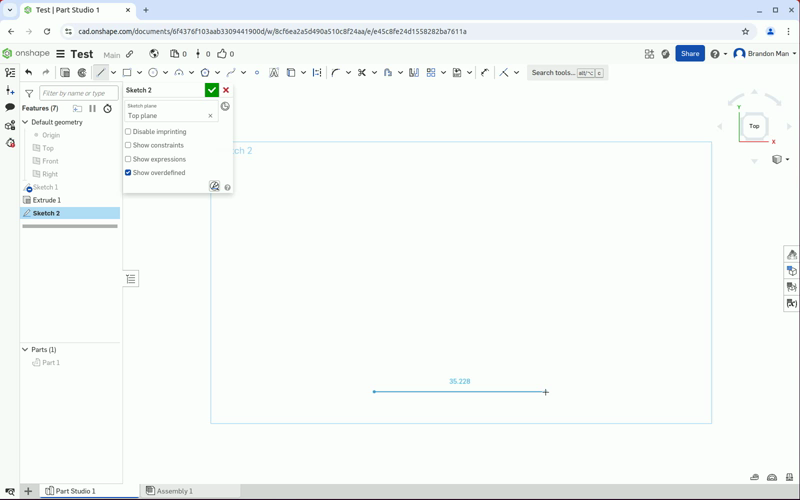
key_down(shift)
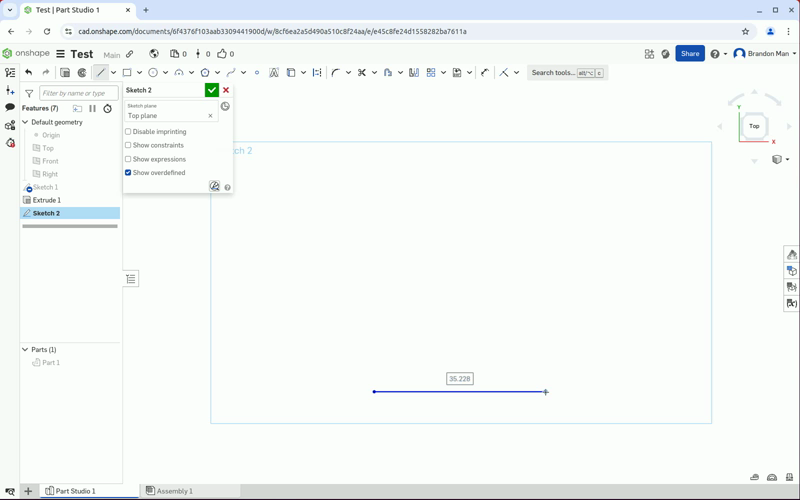
mouse_move(545, 171)
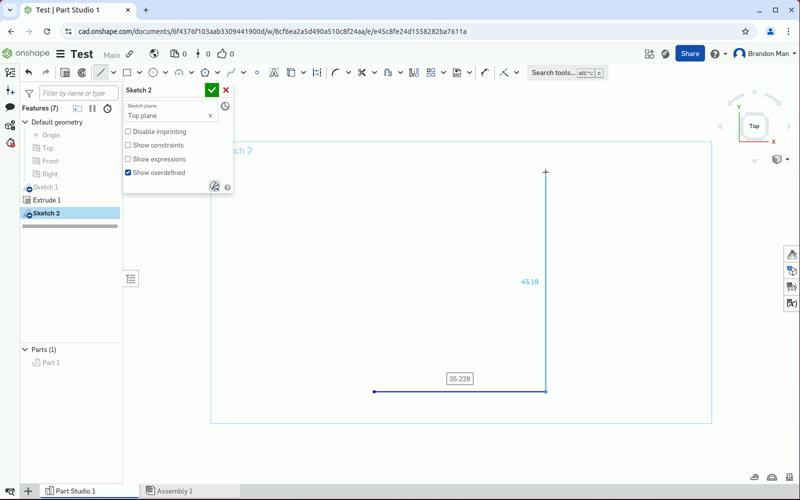
click(545, 171)
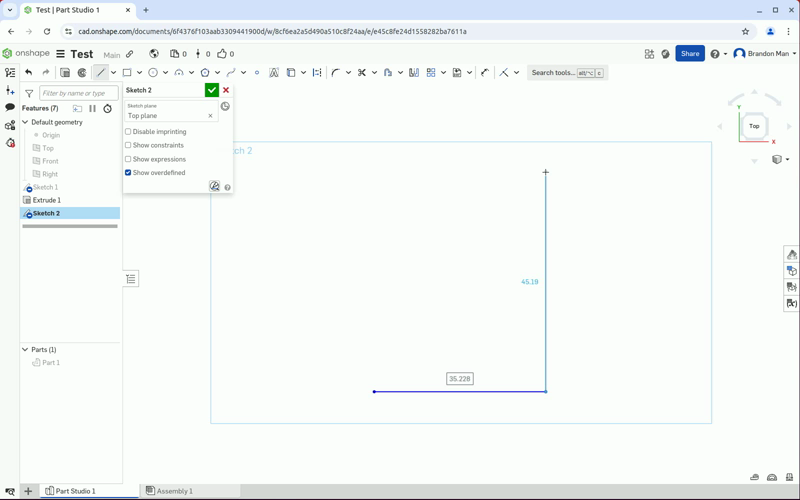
key_up(shift)
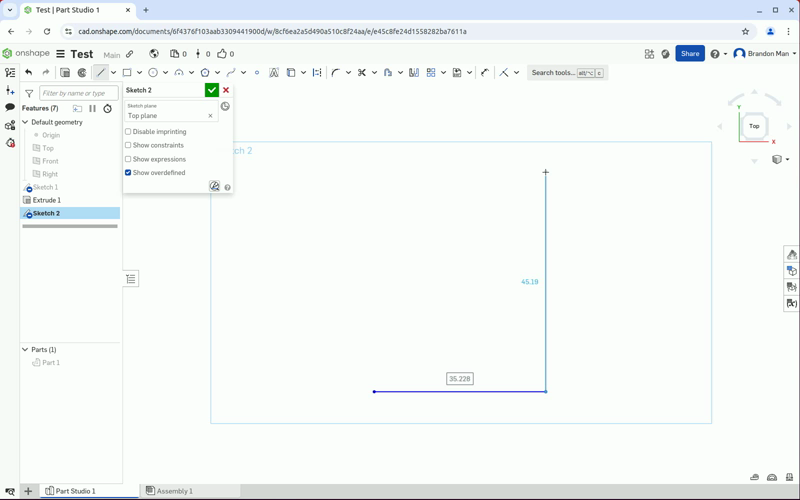
key_down(shift)
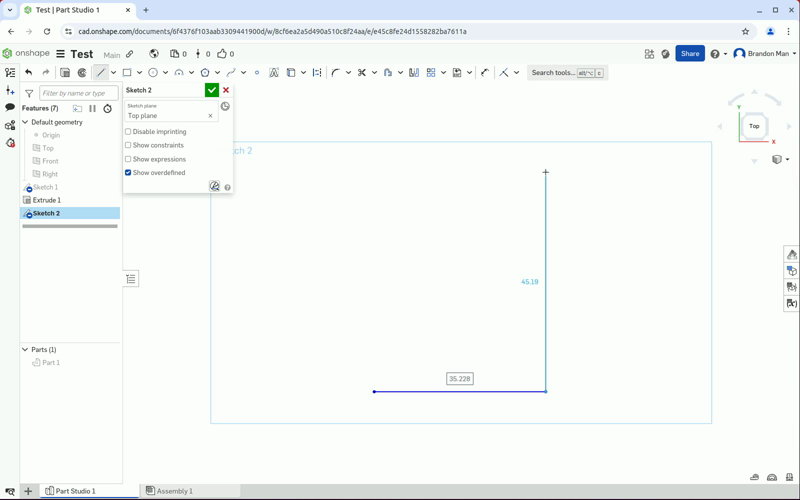
mouse_move(374, 171)
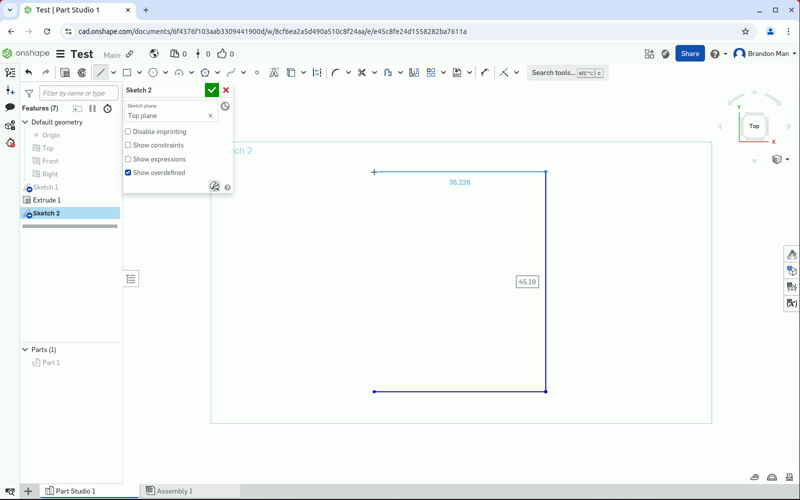
click(374, 171)
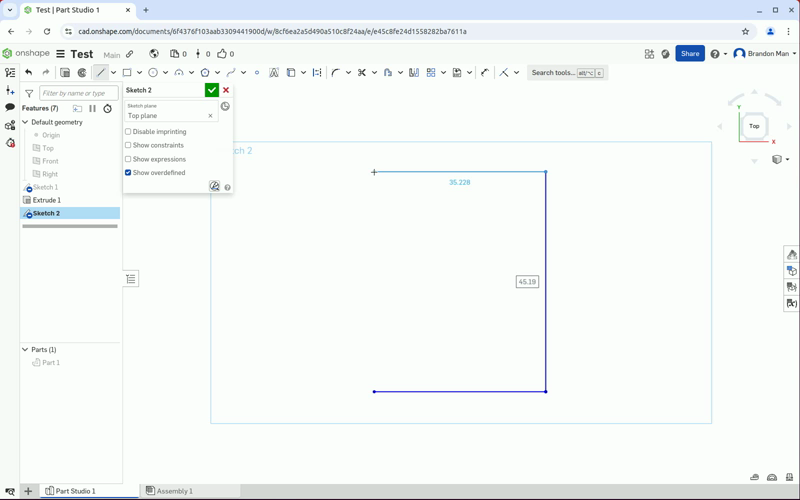
key_up(shift)
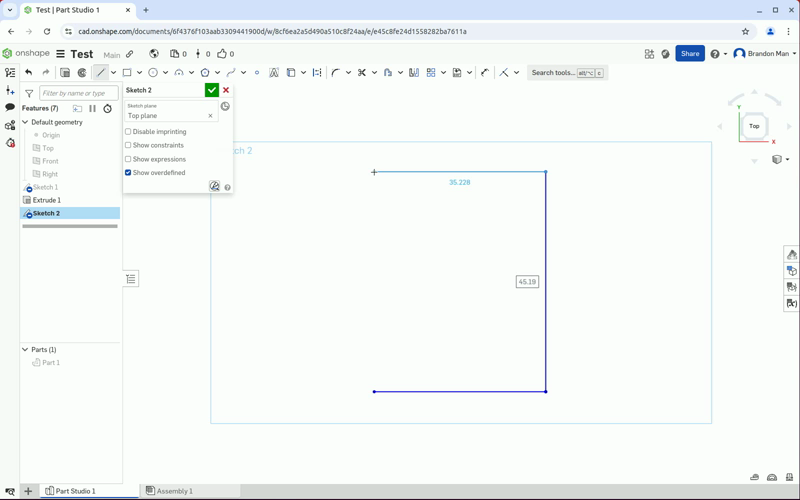
key_down(shift)
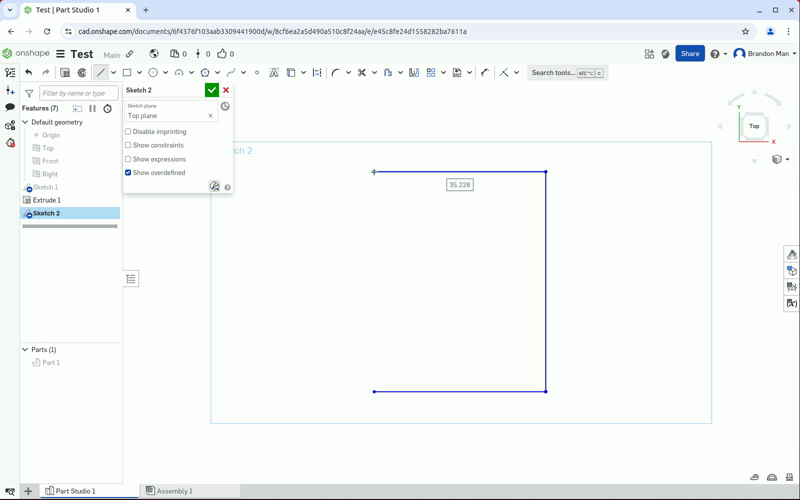
mouse_move(374, 391)
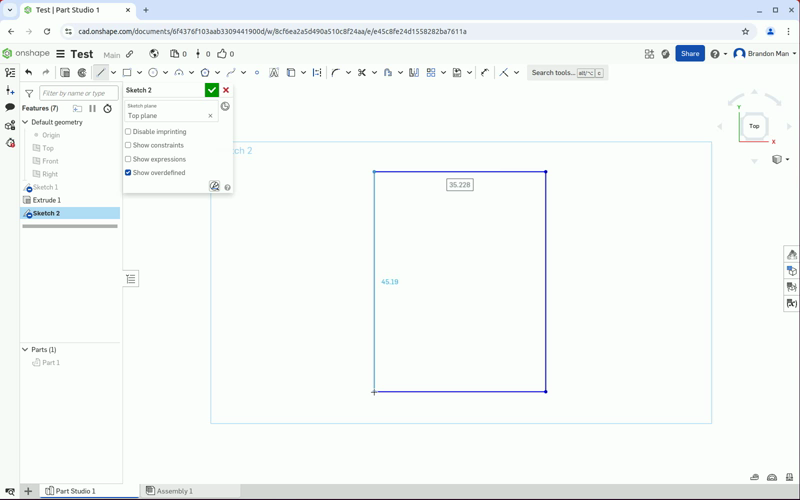
key_up(shift)
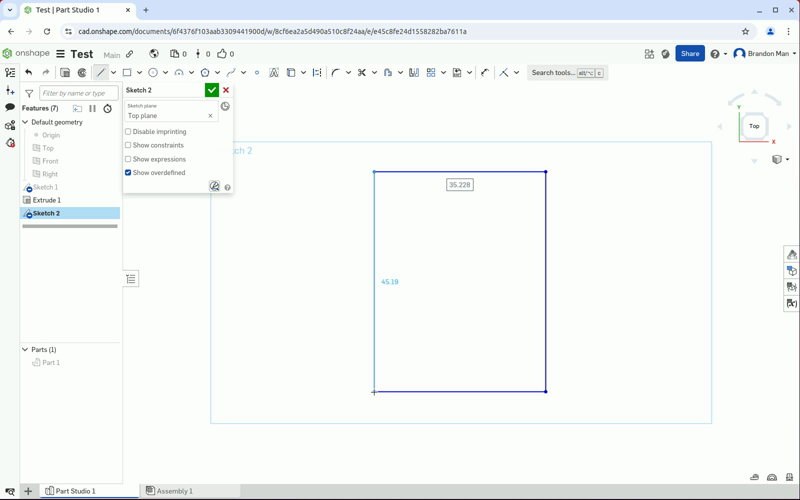
click(374, 391)
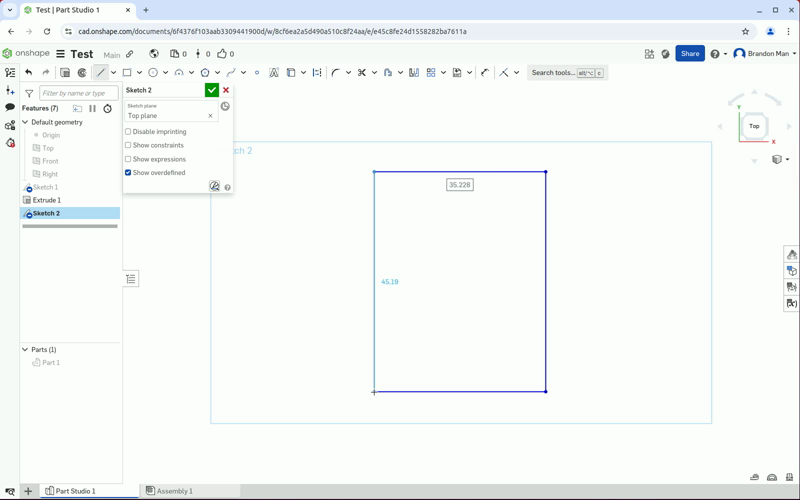
key(esc)
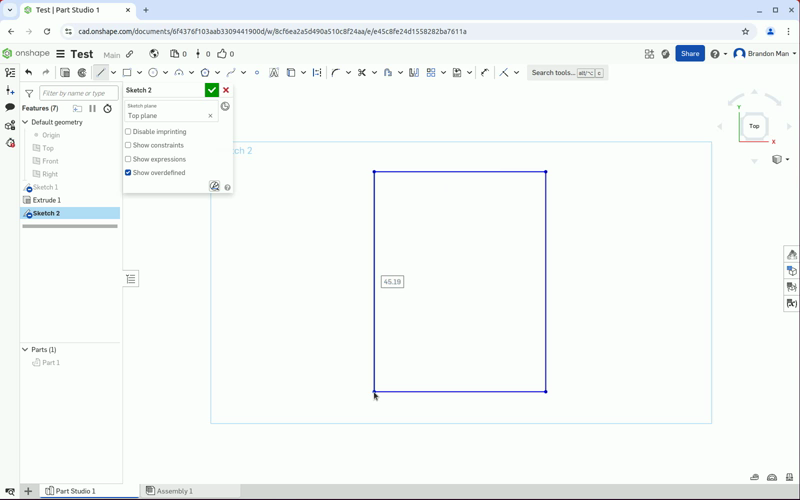
mouse_move(514, 276)
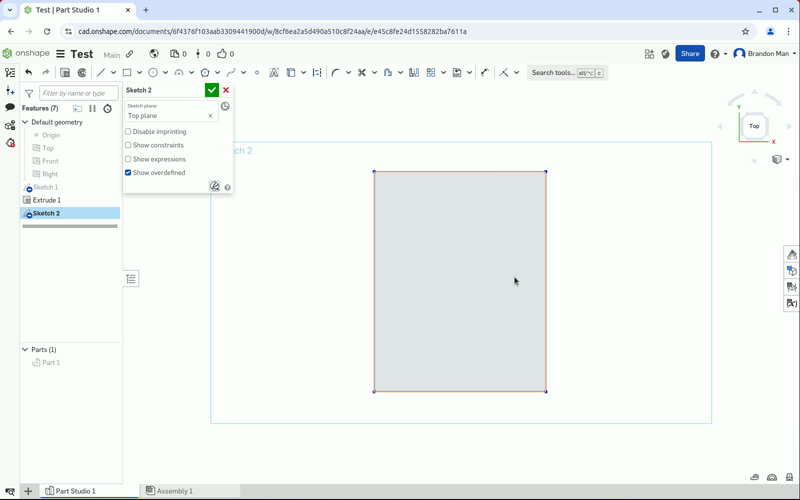
click(514, 276)
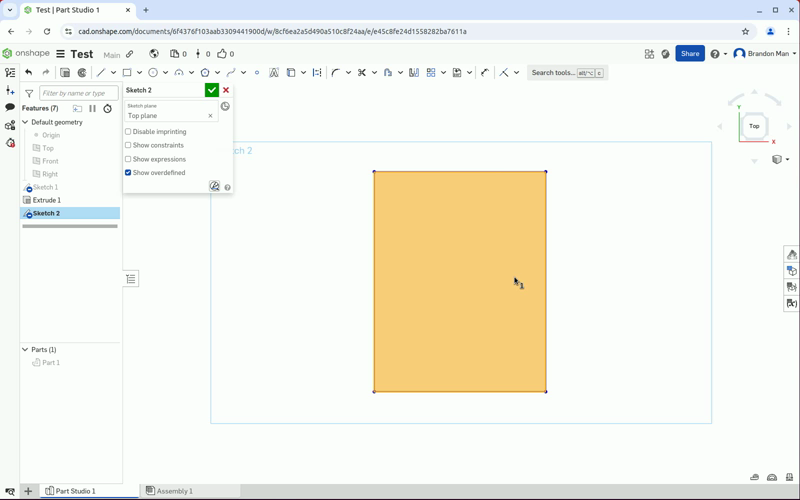
mouse_move(73, 352)
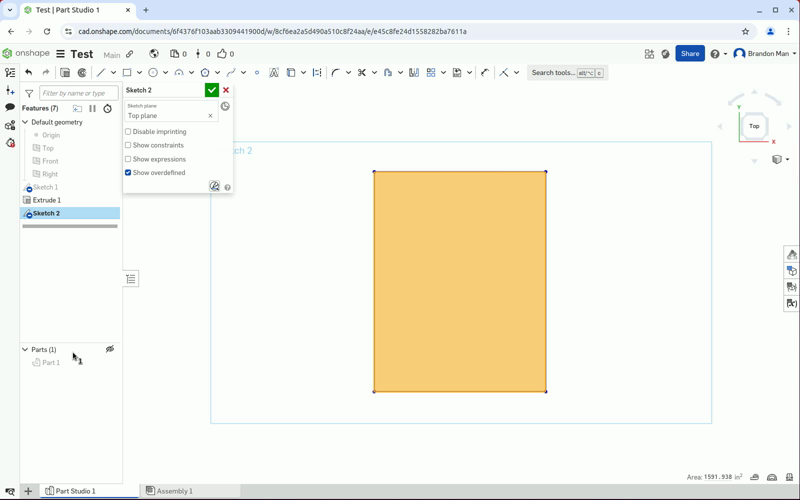
key(shift+y)
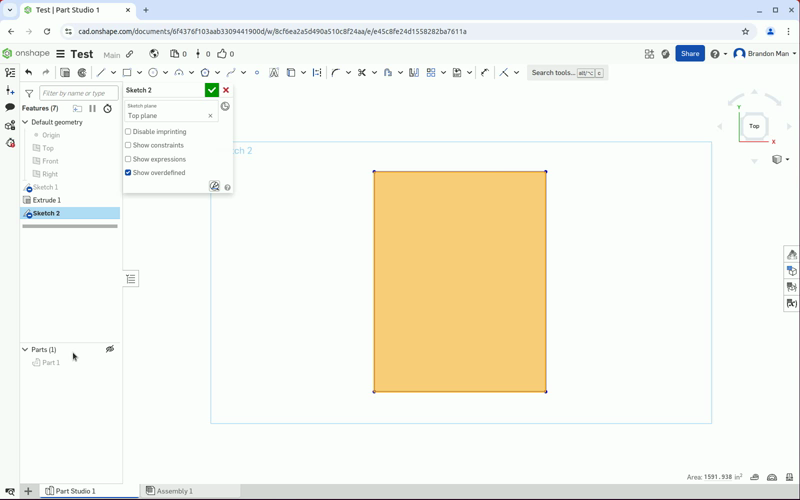
key(shift+e)
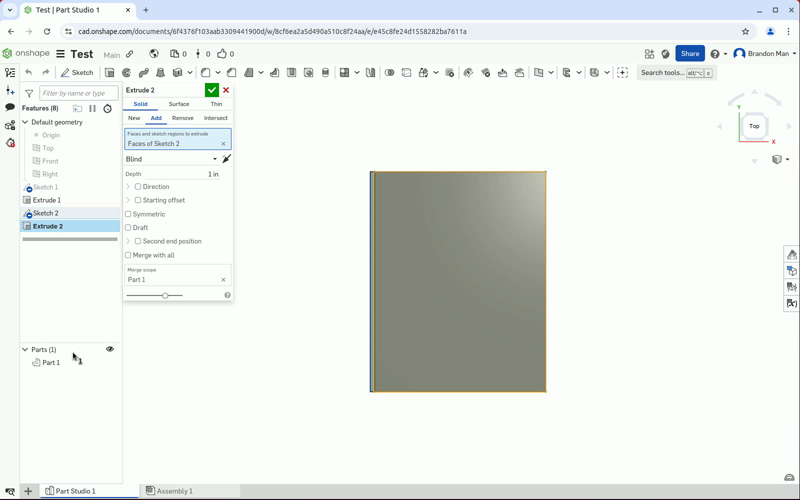
mouse_move(143, 106)
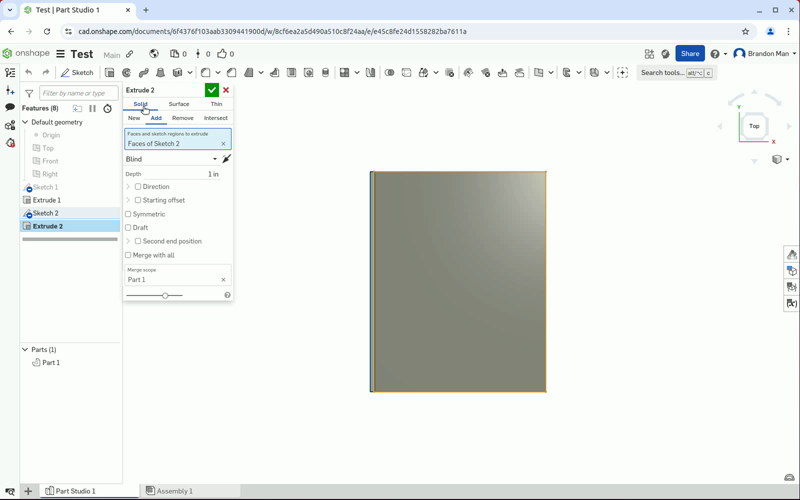
click(143, 106)
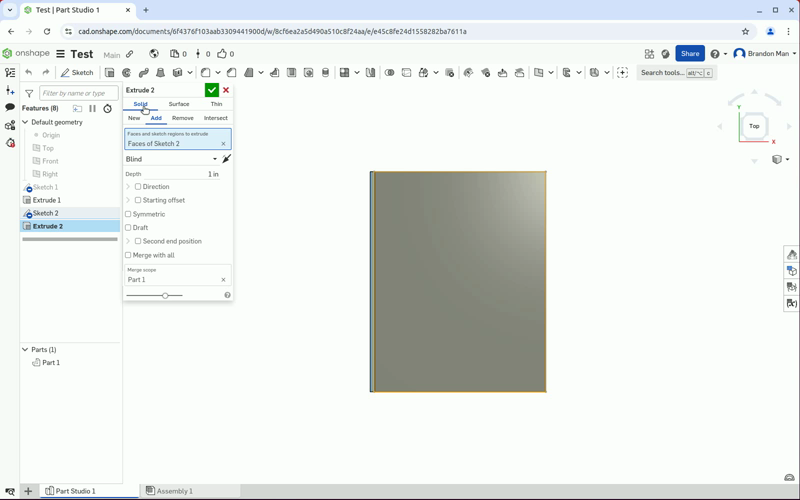
mouse_move(137, 120)
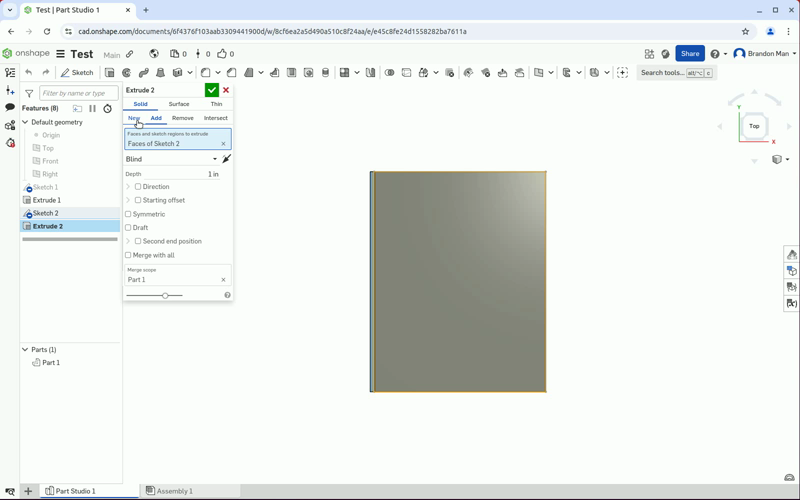
click(137, 120)
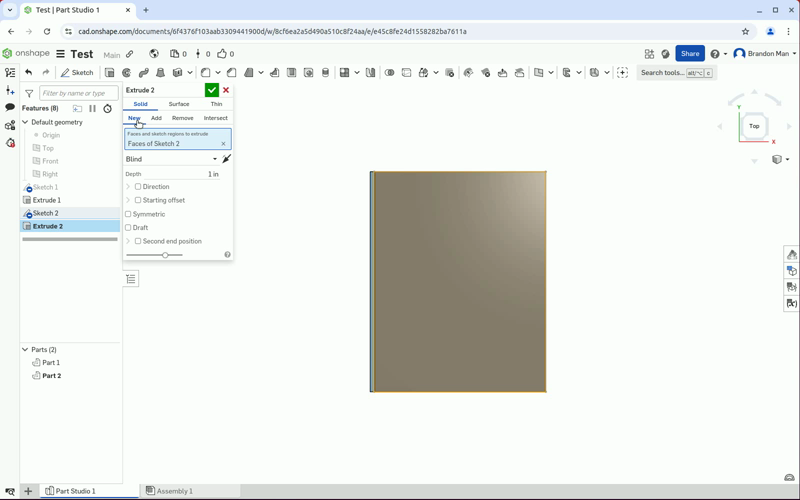
key(tab, 4)
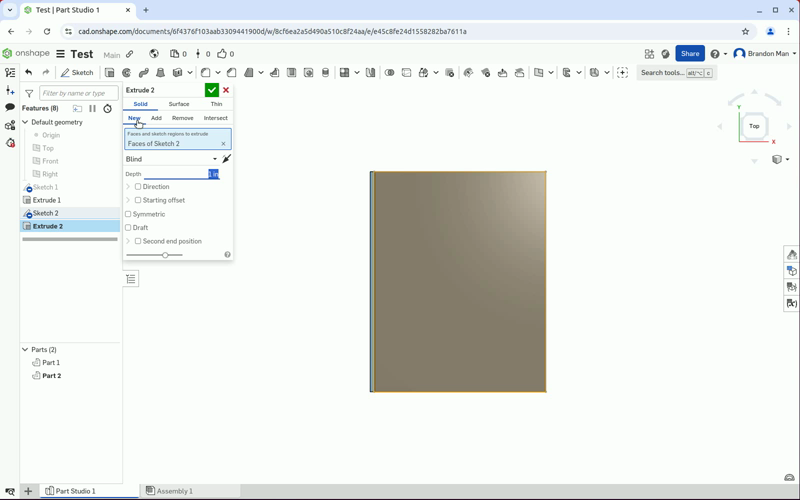
text(15.887)
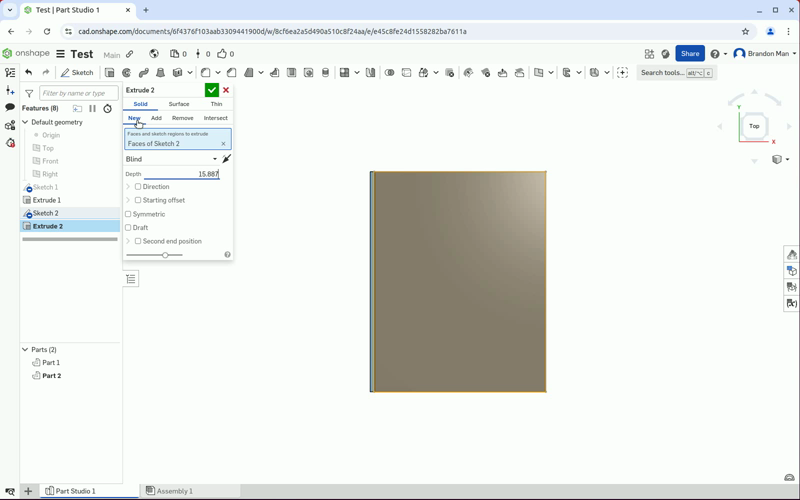
key(enter)
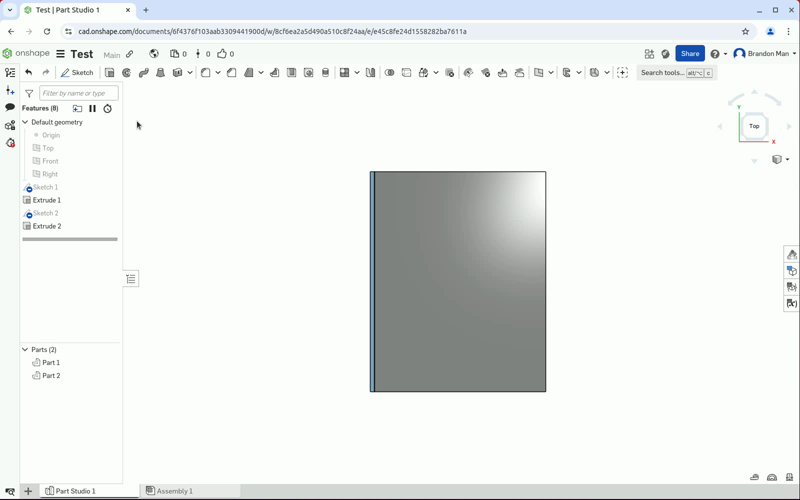
key(shift+h)
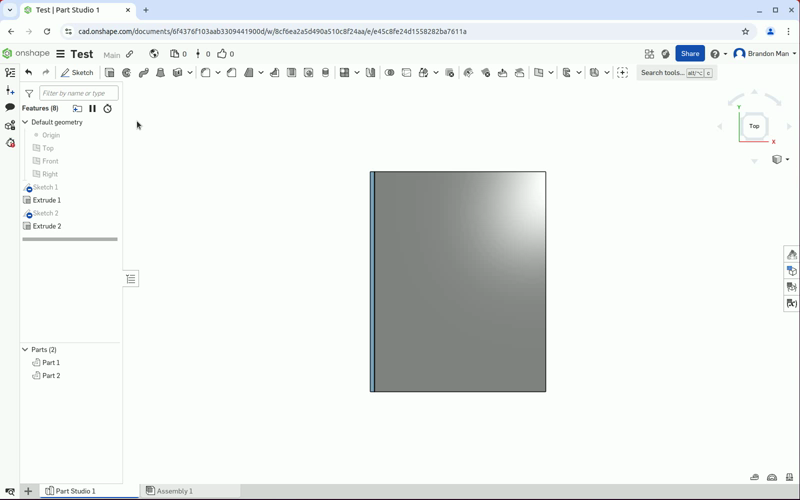
key(shift+h)
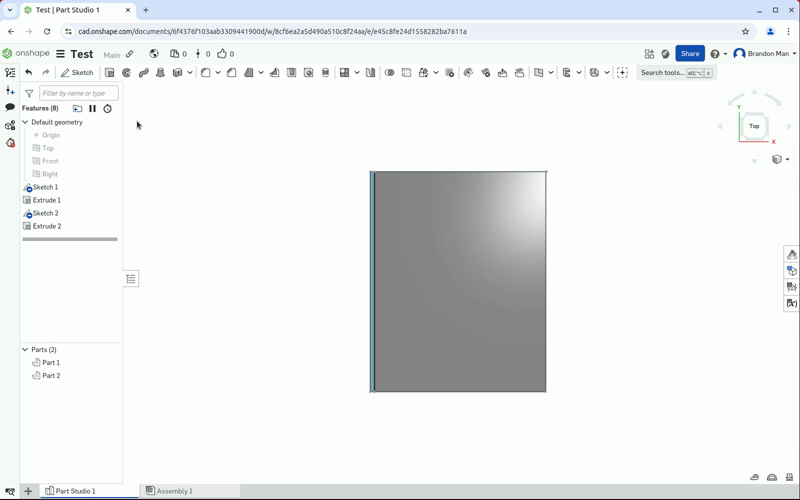
key(shift+7)
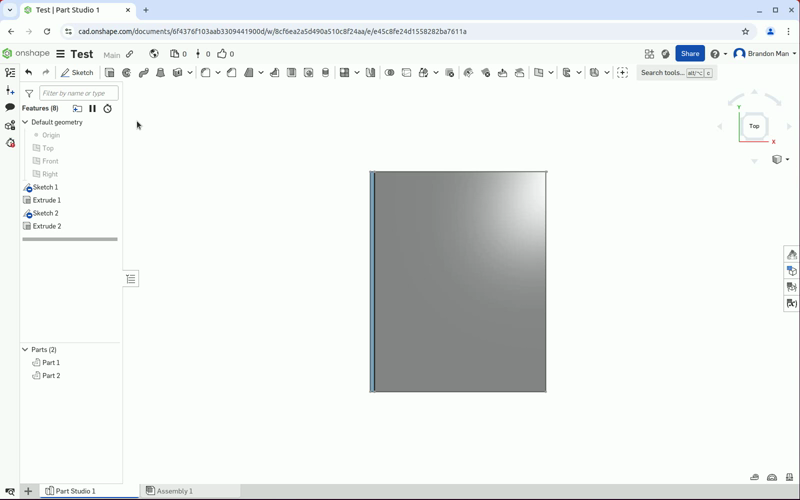
key(up, 3)
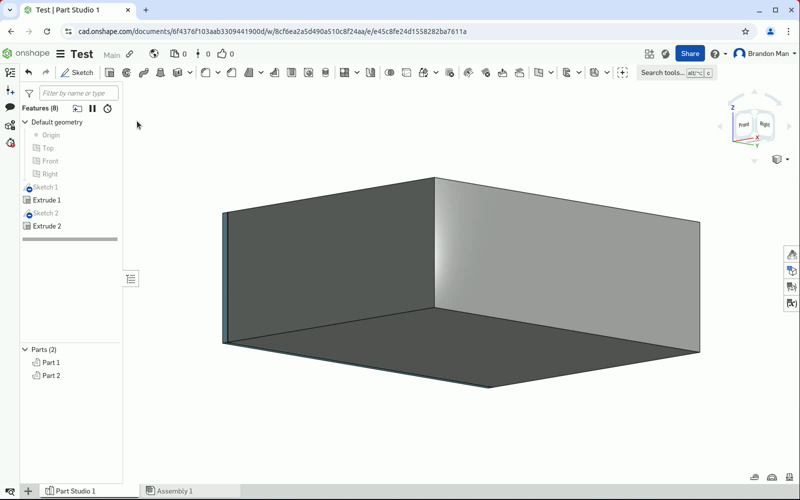
key(left, 3)
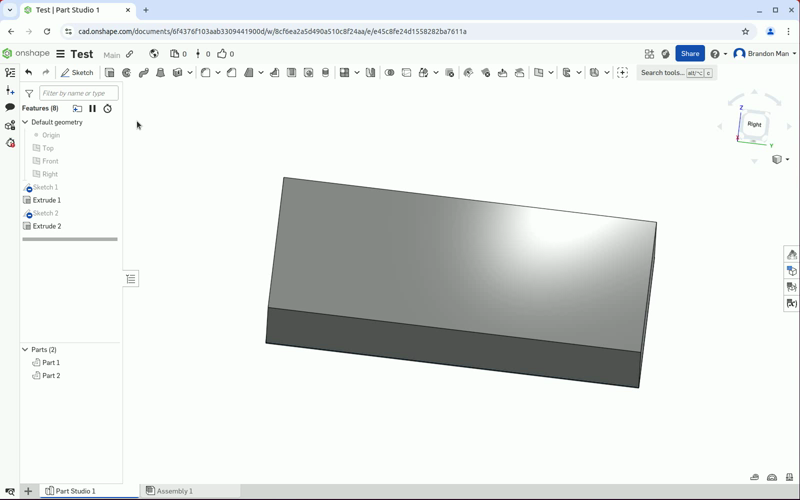
key(right, 3)
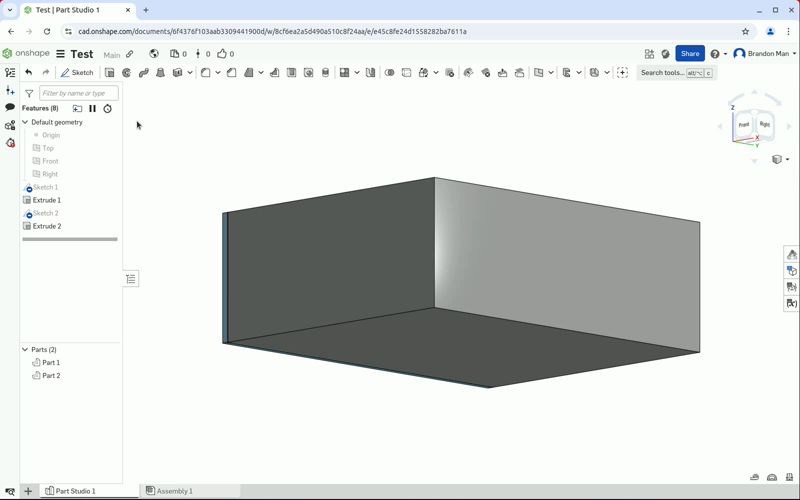
key(down, 3)
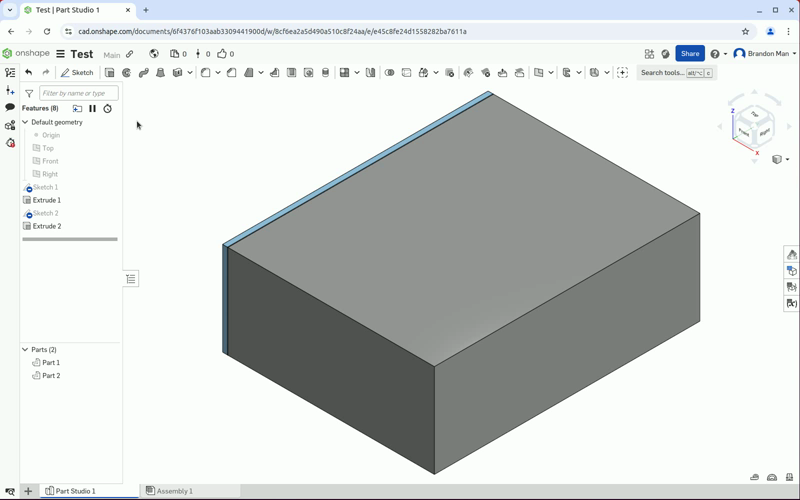
mouse_move(73, 189)
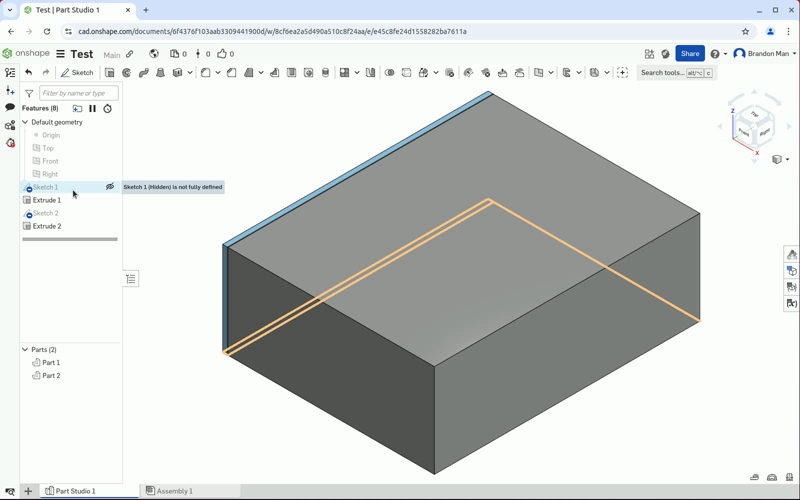
click(73, 189)